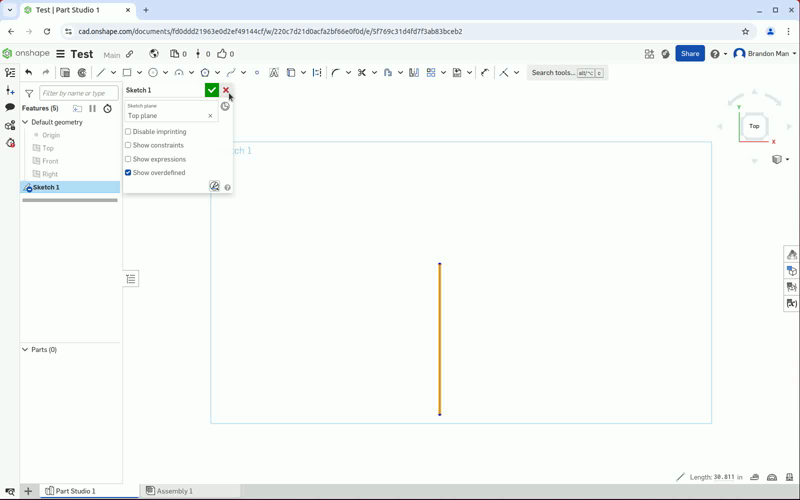
key(shift+h)
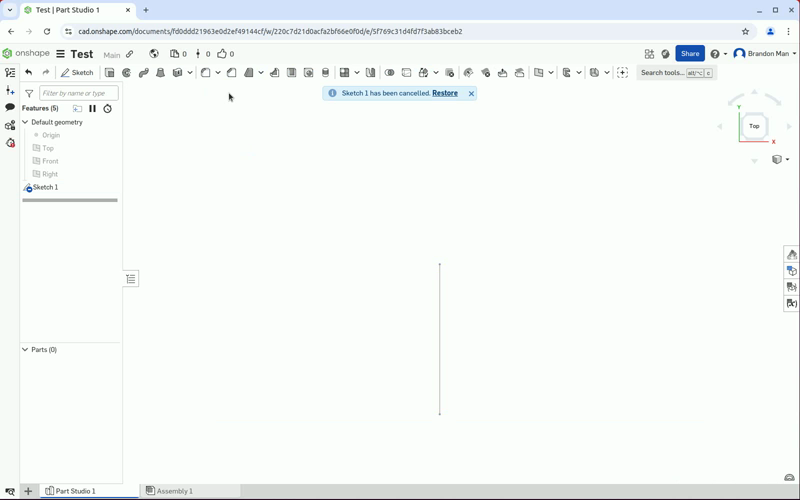
key(shift+s)
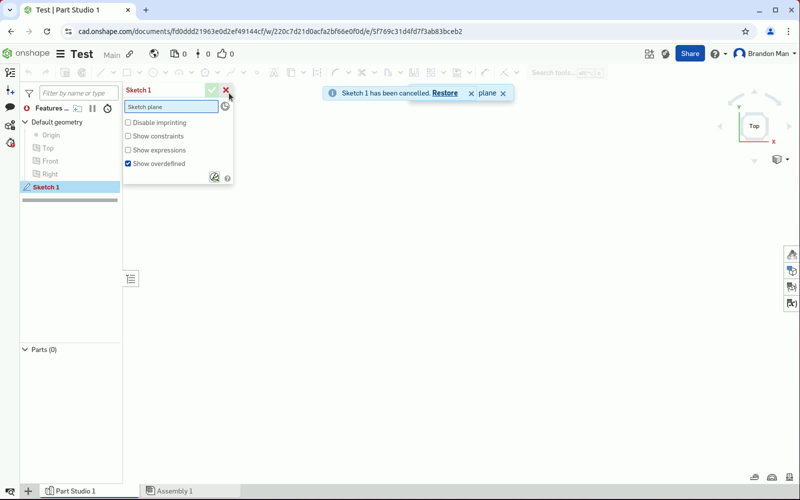
mouse_move(73, 150)
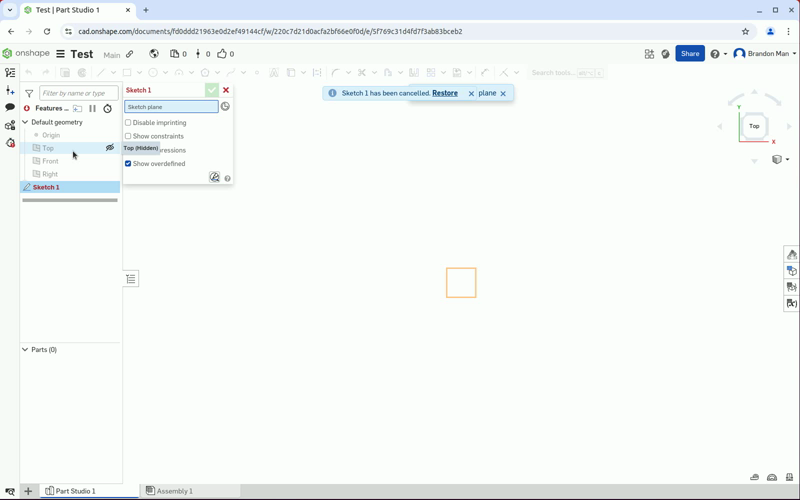
click(73, 150)
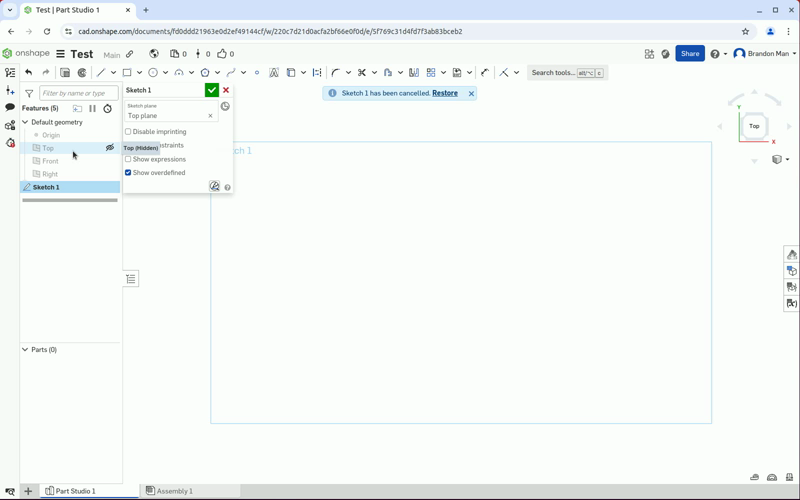
mouse_move(73, 352)
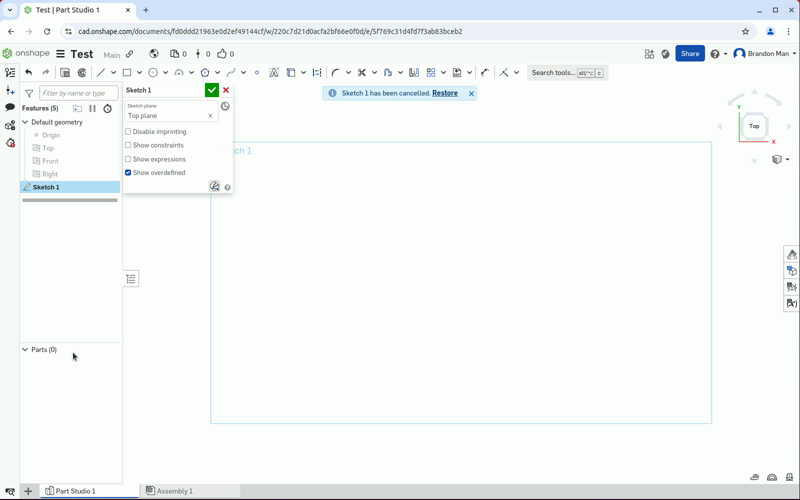
key(y)
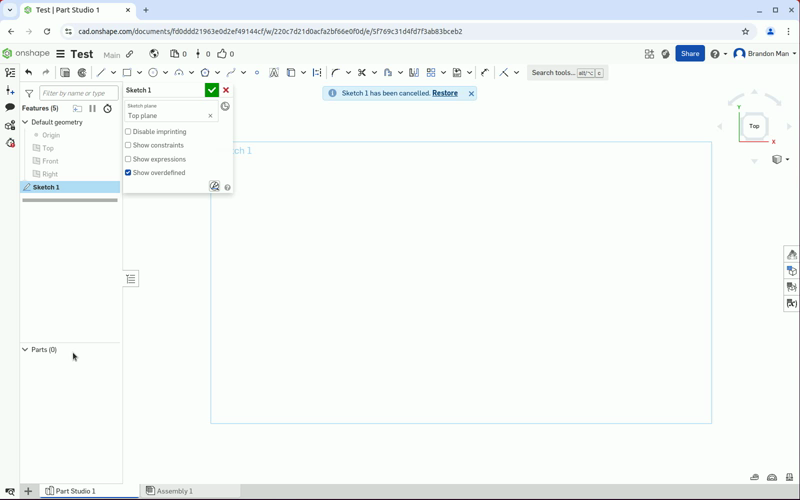
key(l)
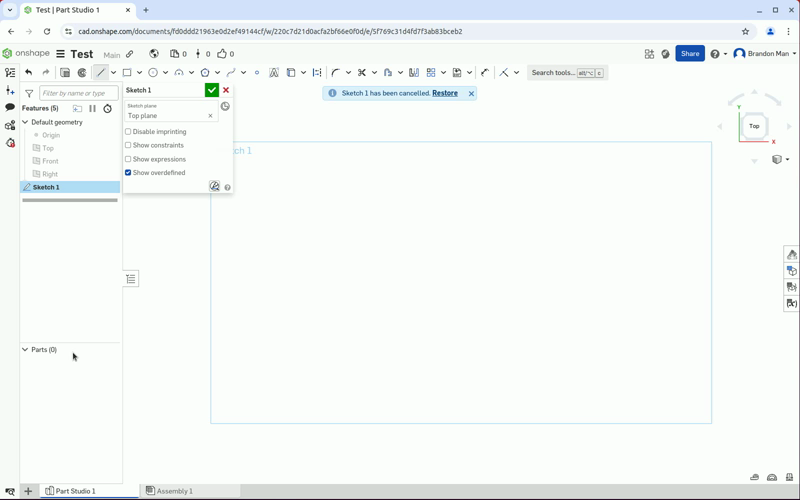
key_down(shift)
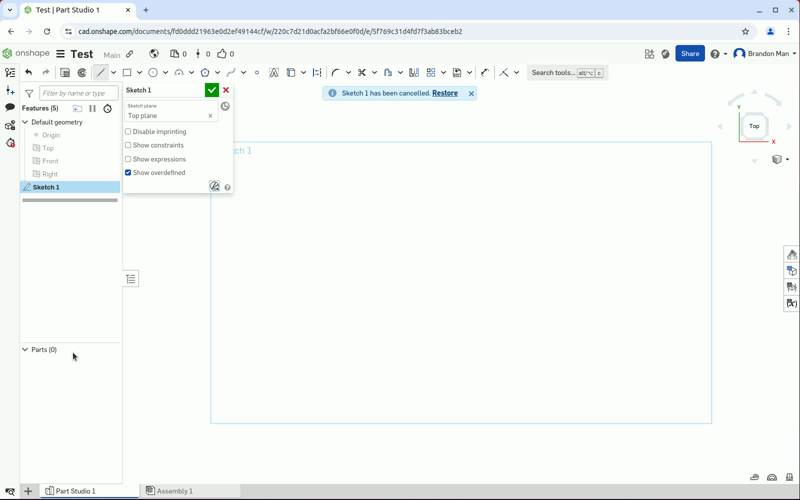
mouse_move(348, 395)
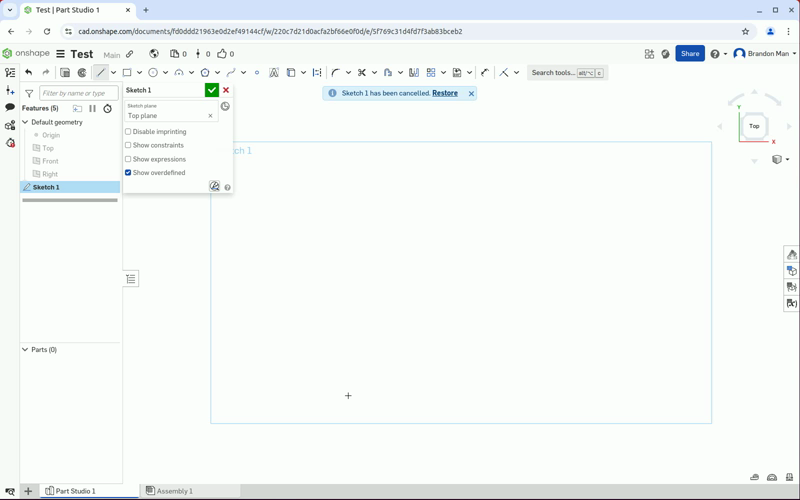
click(348, 395)
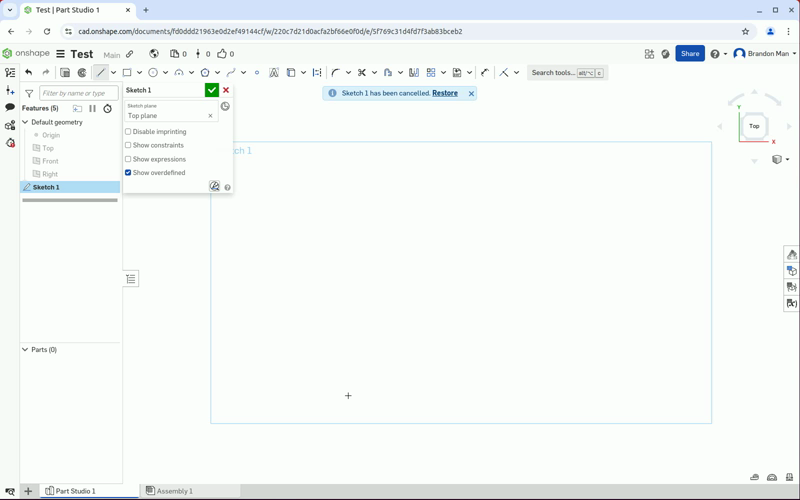
key_up(shift)
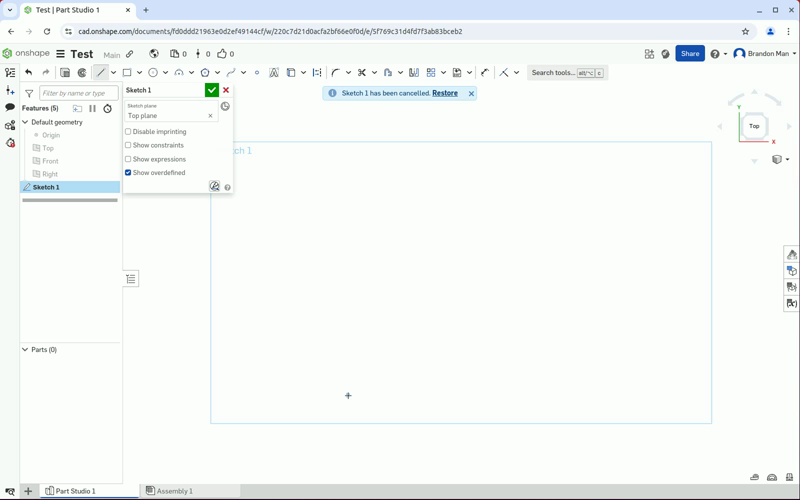
key_down(shift)
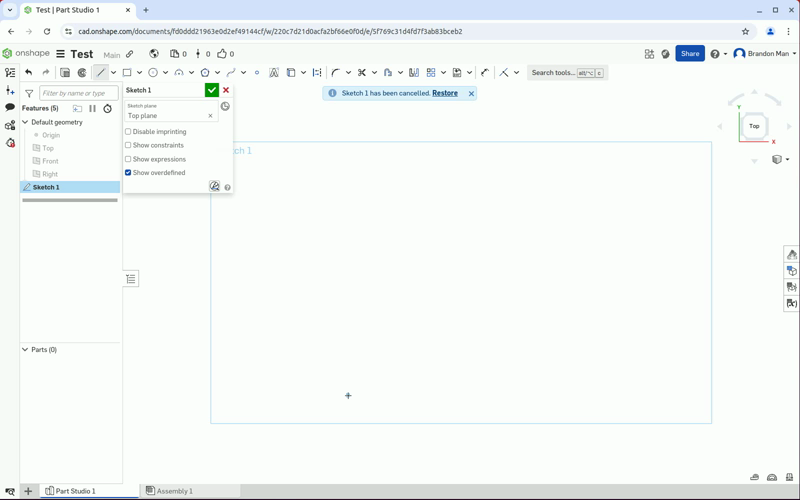
mouse_move(572, 395)
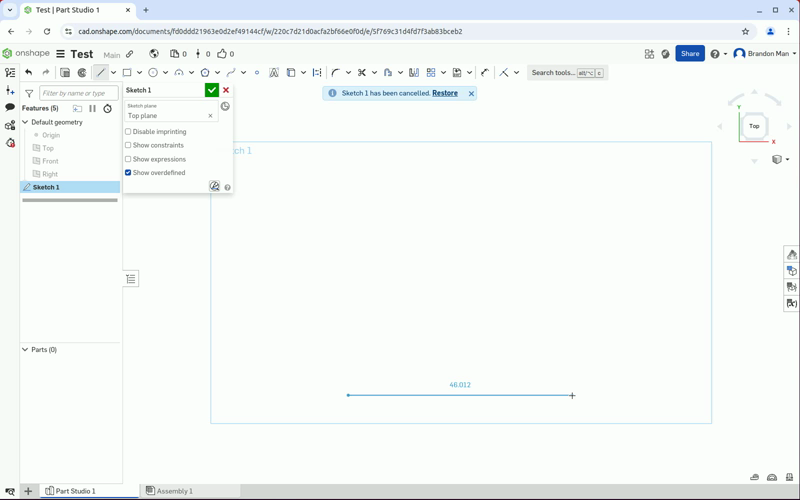
click(572, 395)
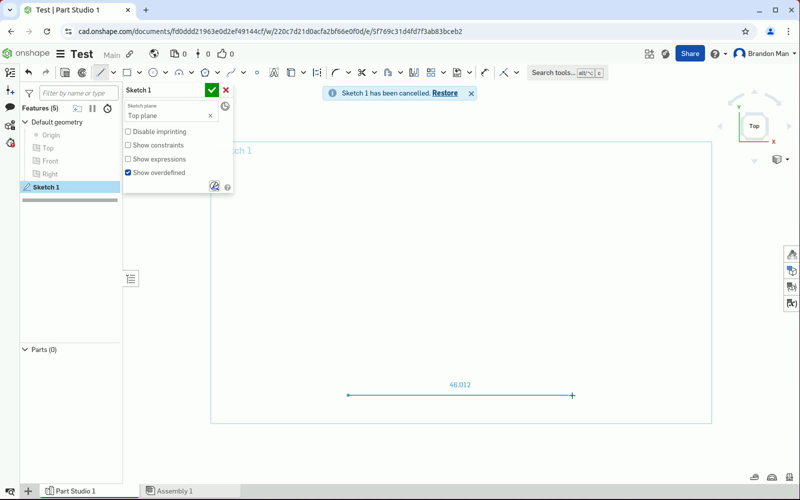
key_up(shift)
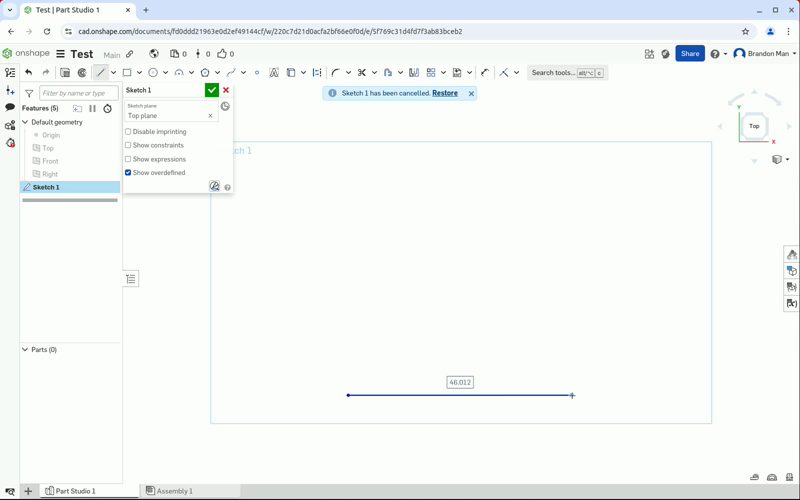
key_down(shift)
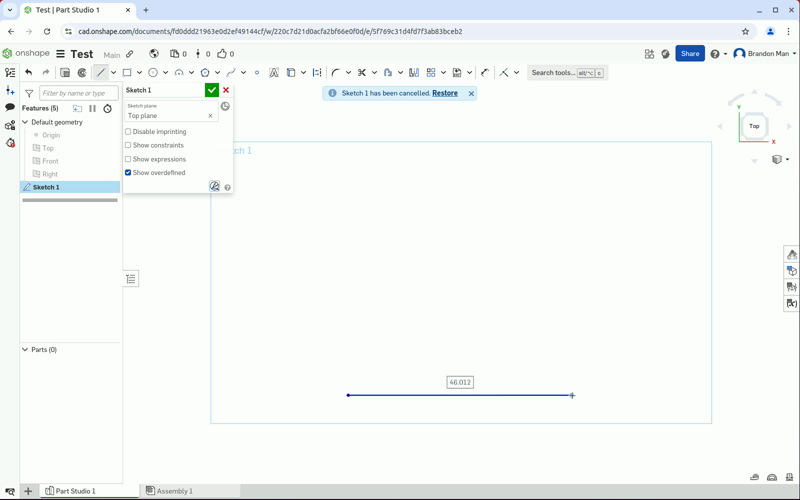
mouse_move(572, 171)
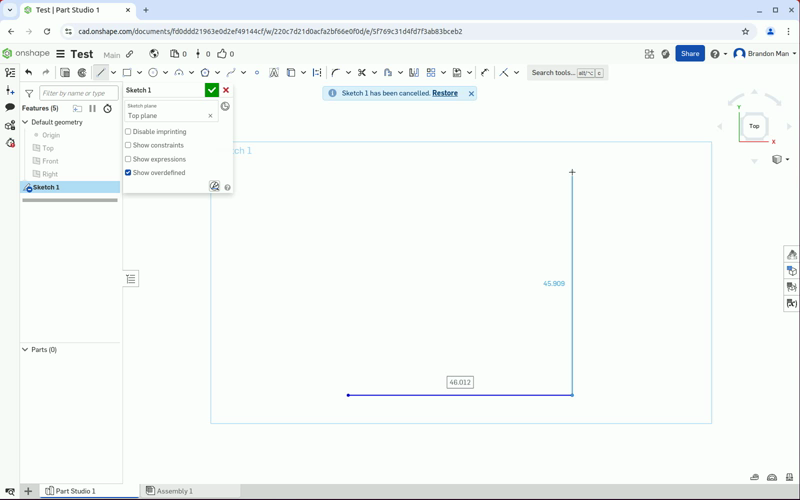
click(572, 171)
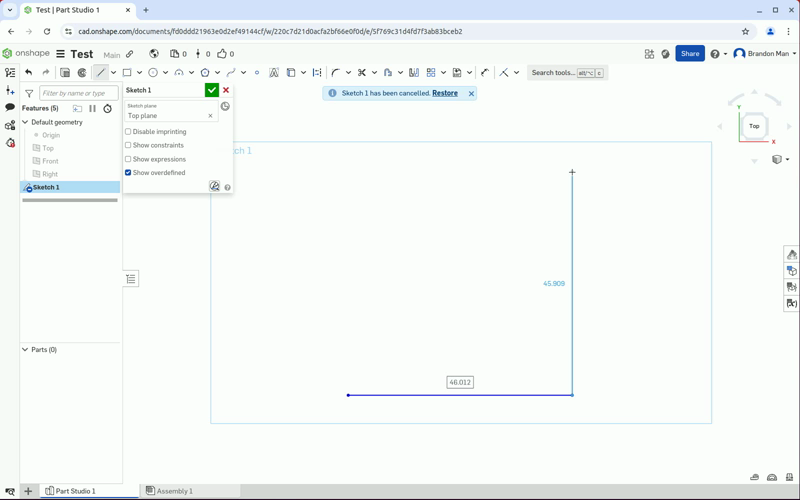
key_up(shift)
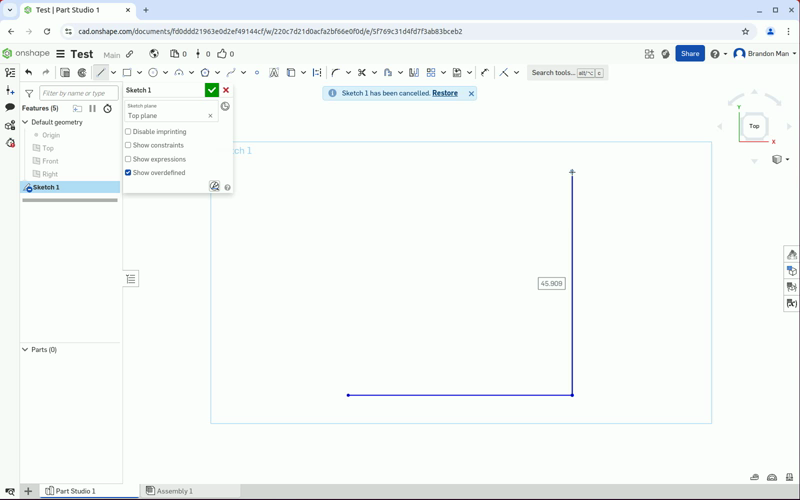
key_down(shift)
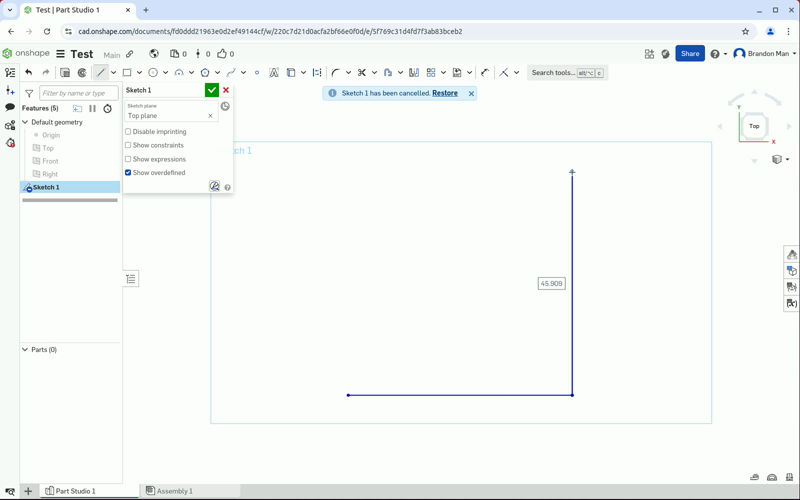
mouse_move(348, 171)
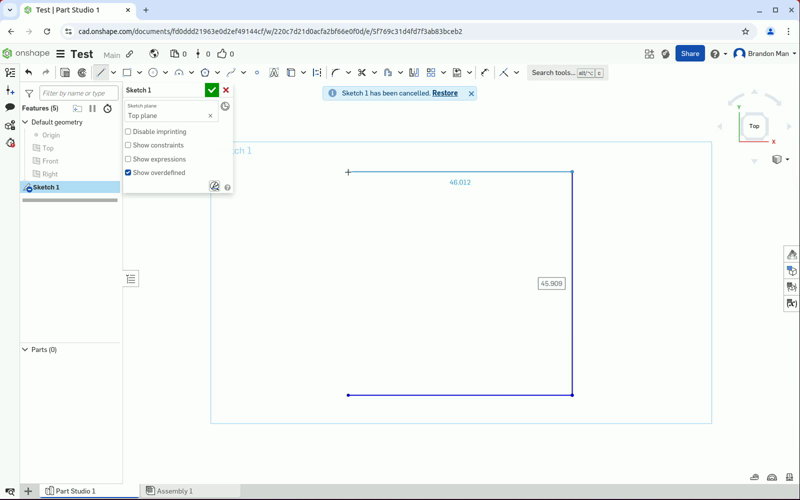
click(348, 171)
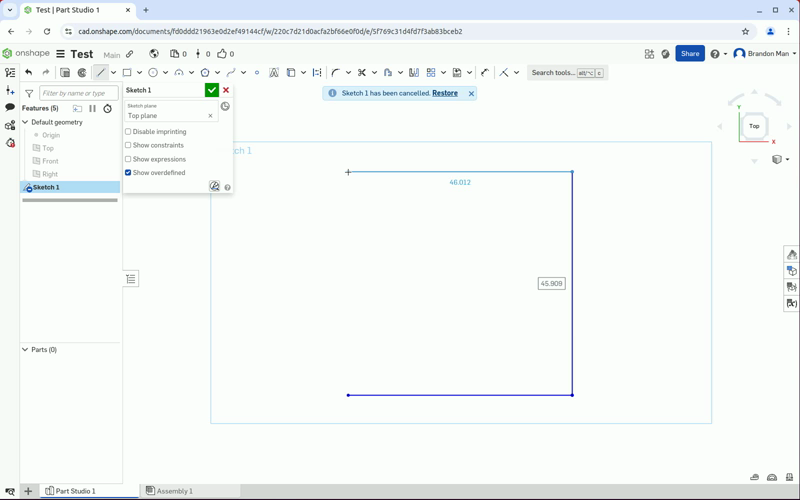
key_up(shift)
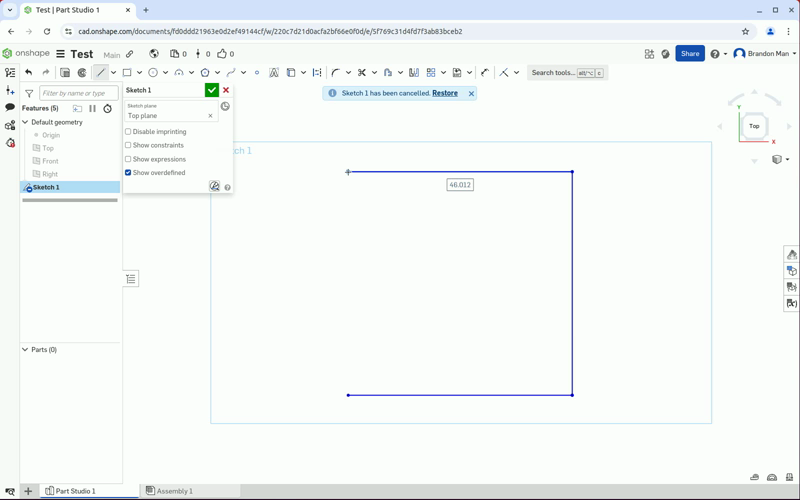
key_down(shift)
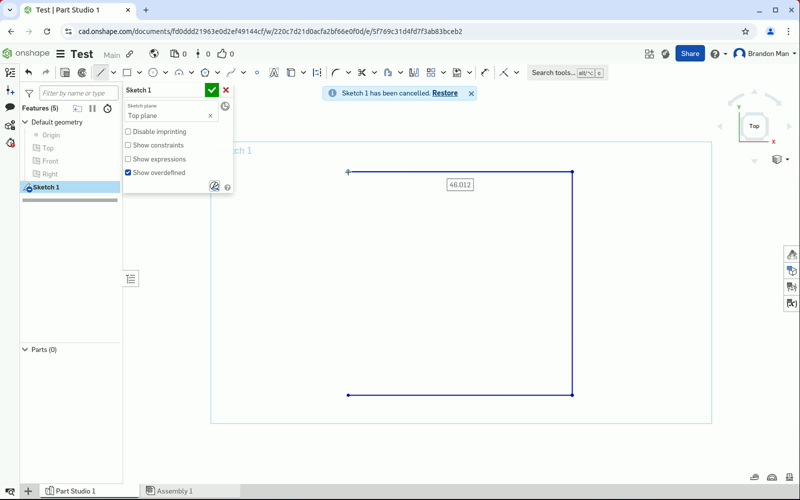
mouse_move(348, 395)
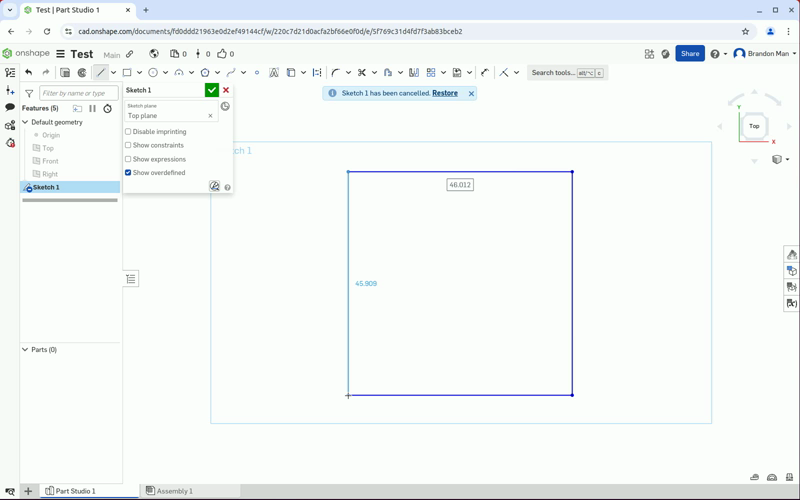
key_up(shift)
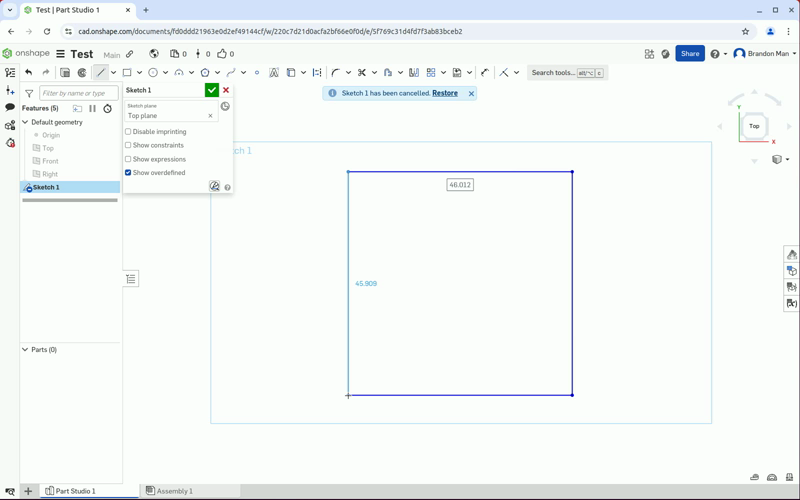
click(348, 395)
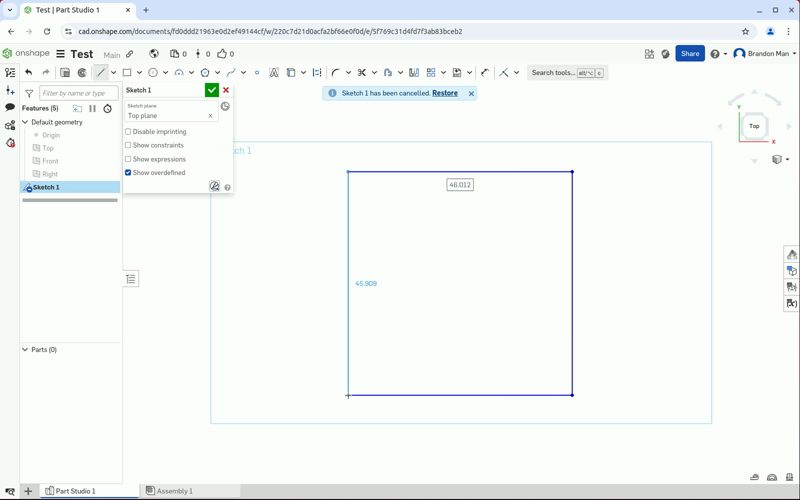
key(esc)
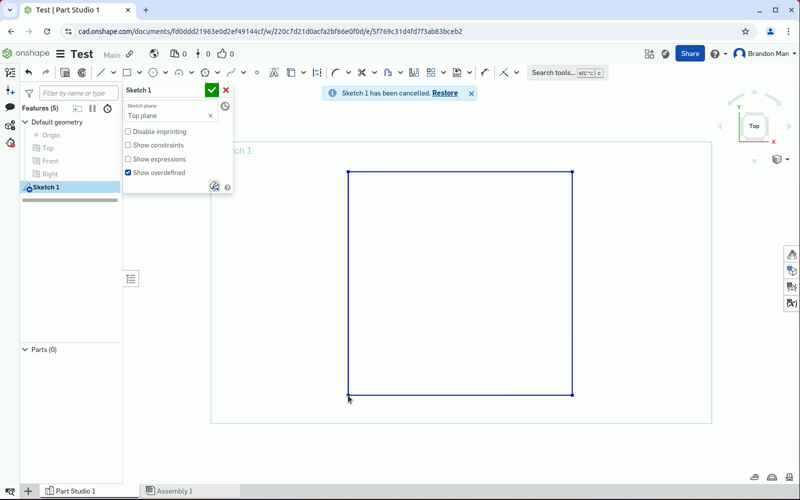
key(l)
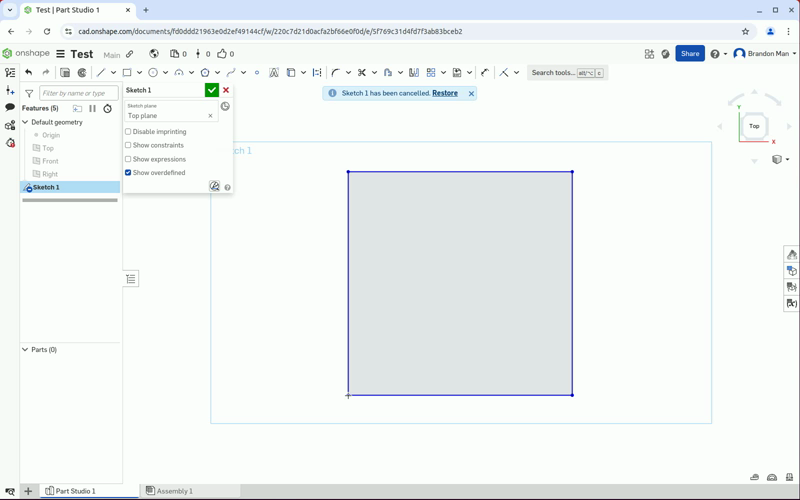
key_down(shift)
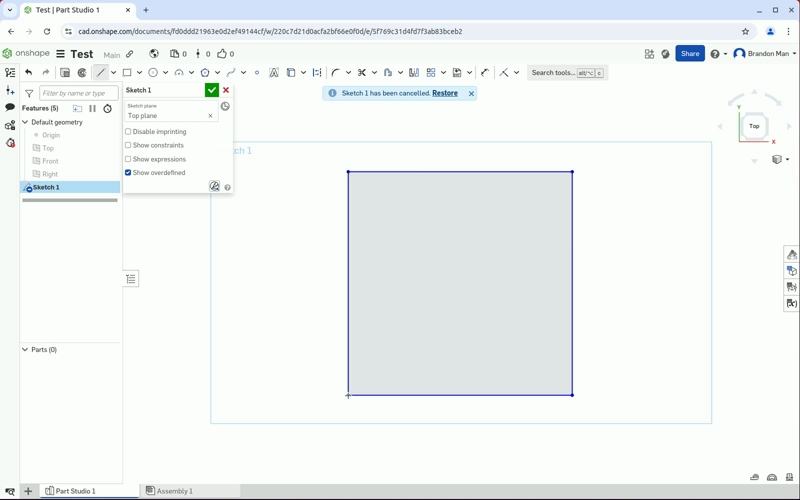
mouse_move(369, 381)
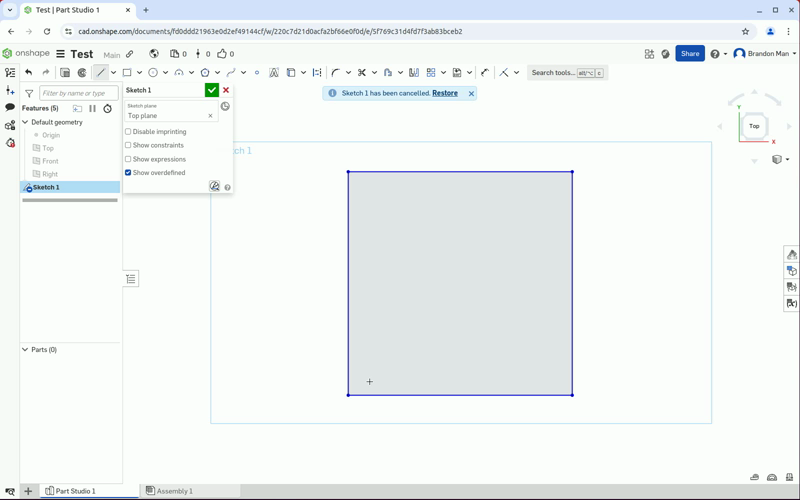
click(369, 381)
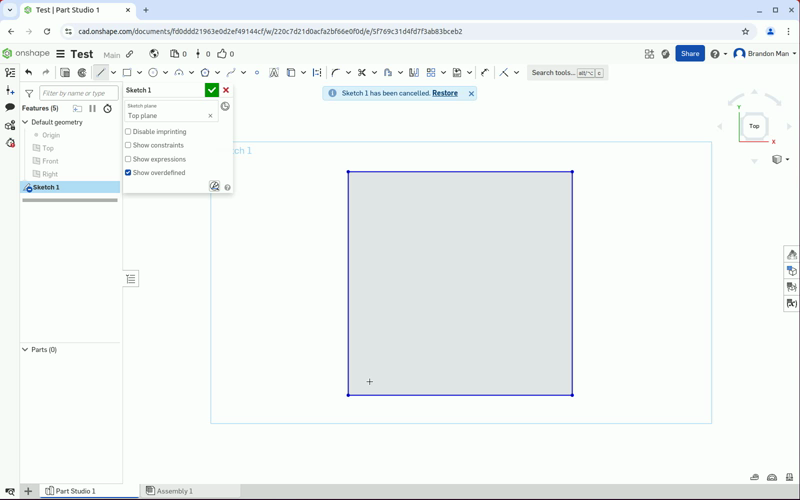
key_up(shift)
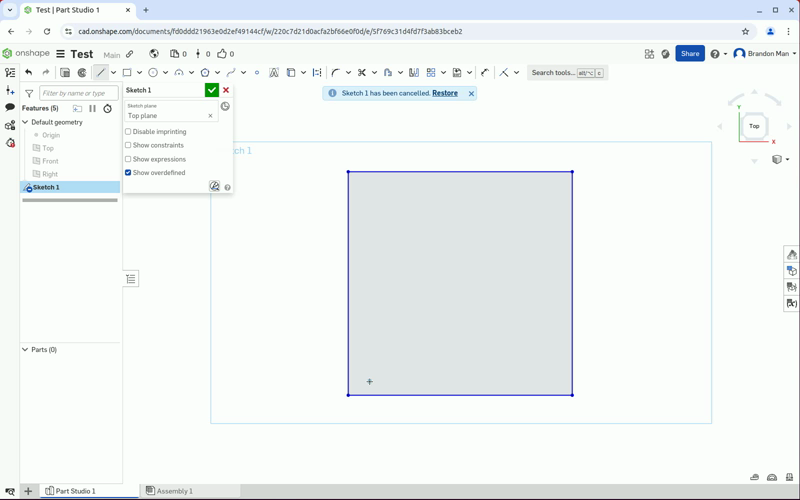
key_down(shift)
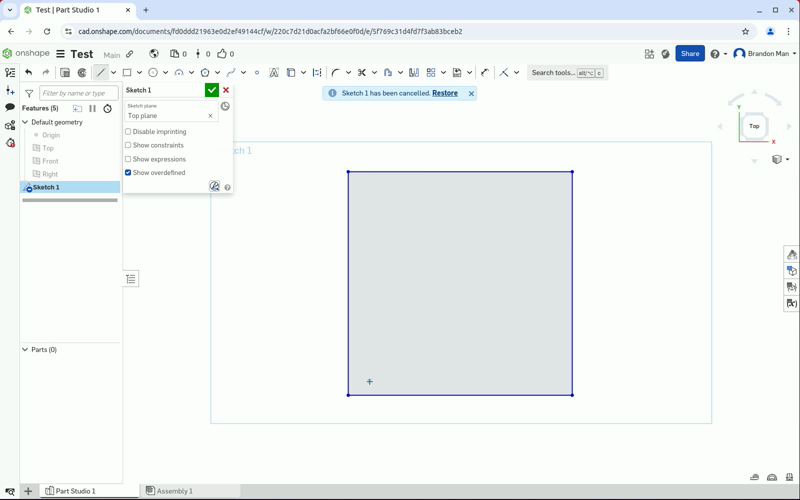
mouse_move(550, 381)
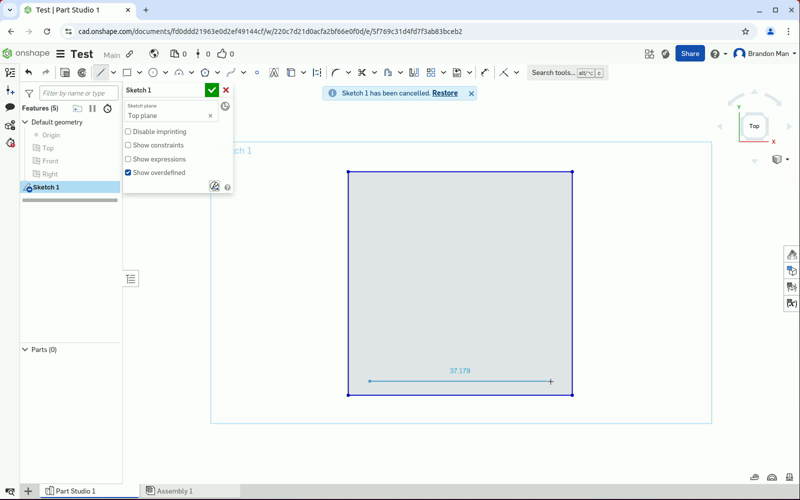
click(550, 381)
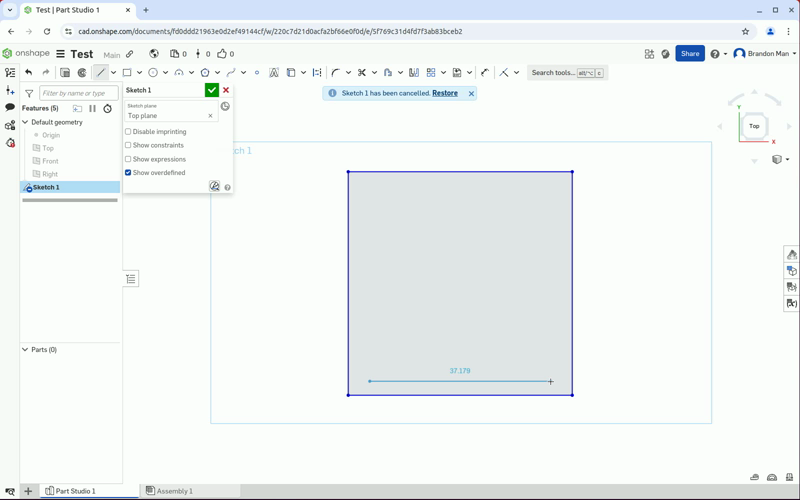
key_up(shift)
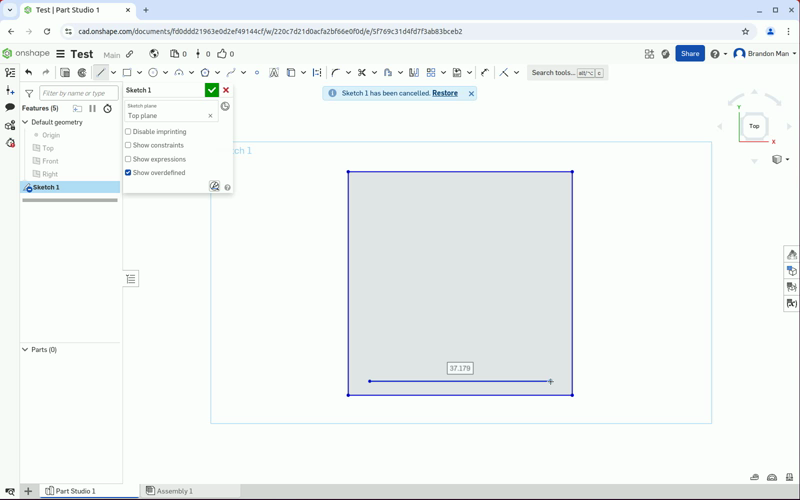
key_down(shift)
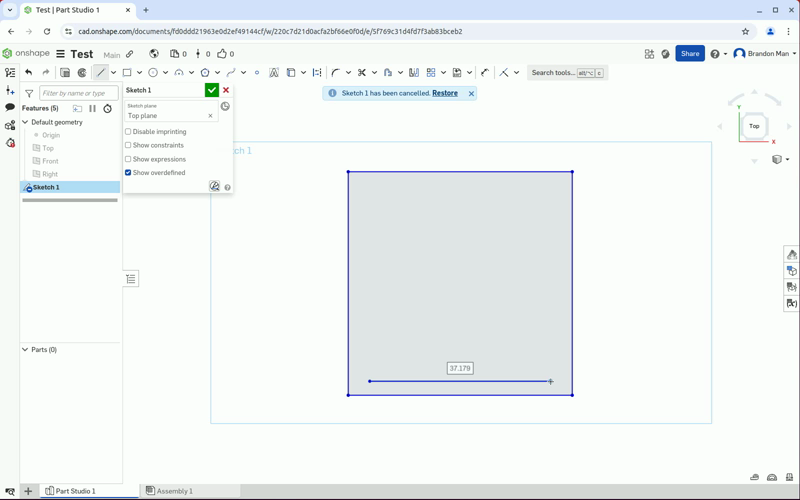
mouse_move(550, 185)
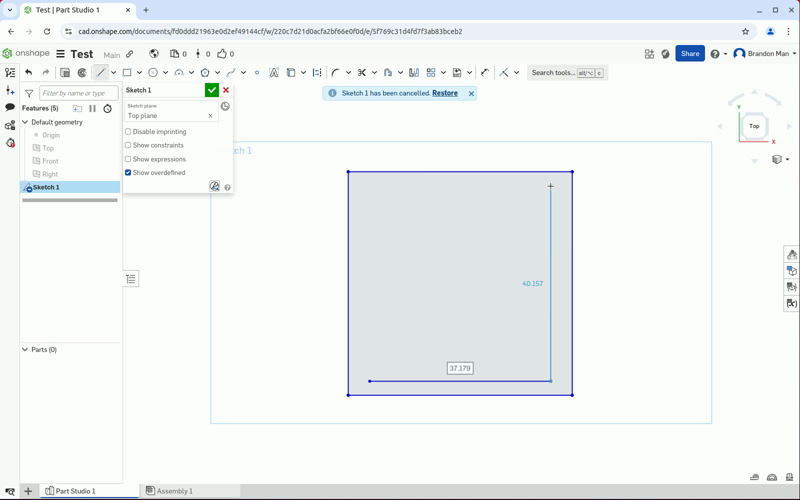
click(550, 185)
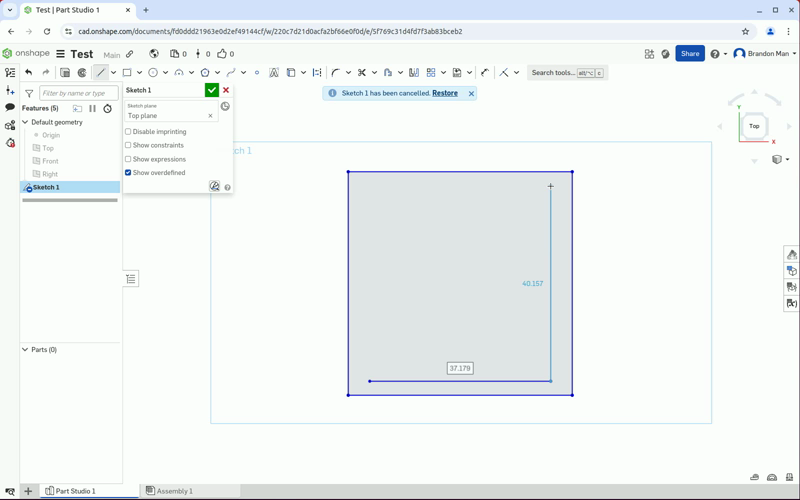
key_up(shift)
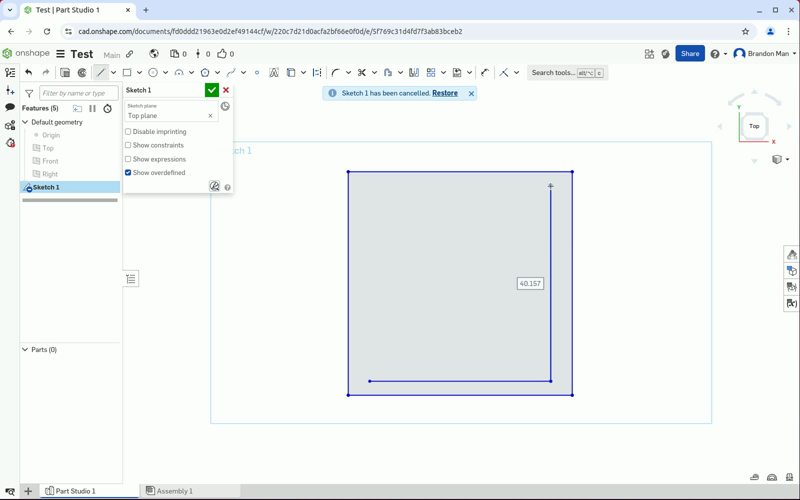
key_down(shift)
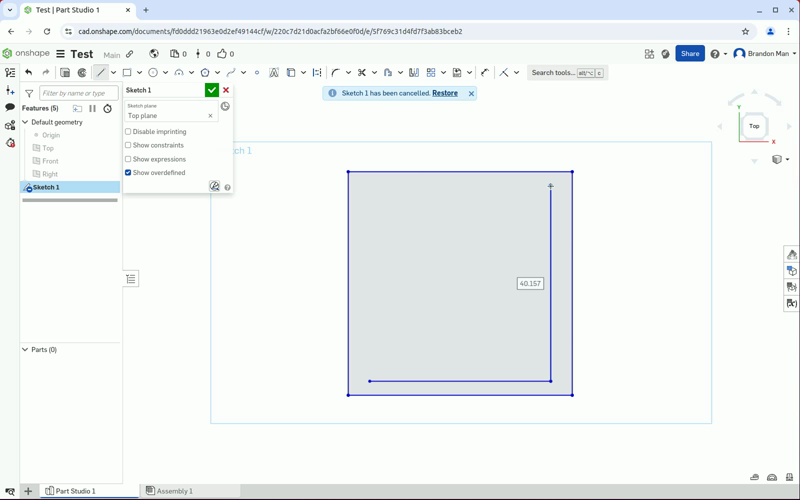
mouse_move(369, 185)
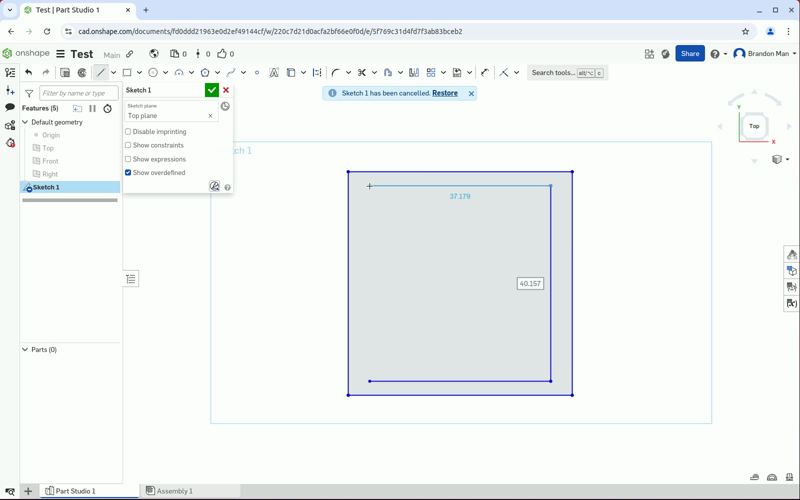
click(369, 185)
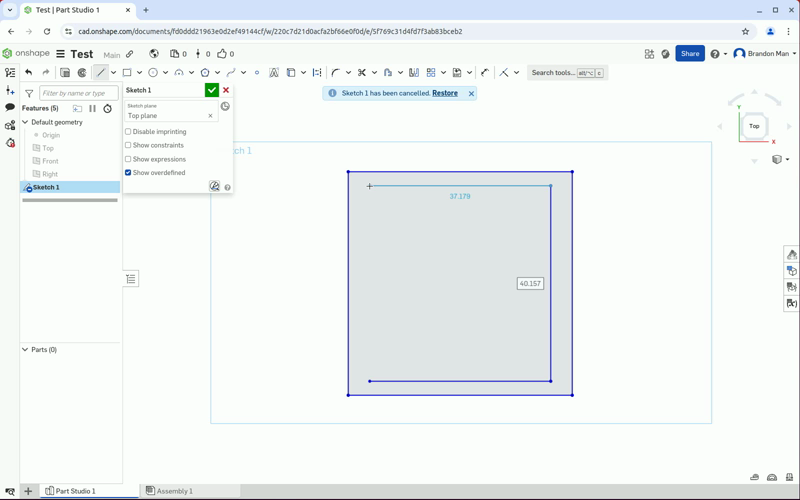
key_up(shift)
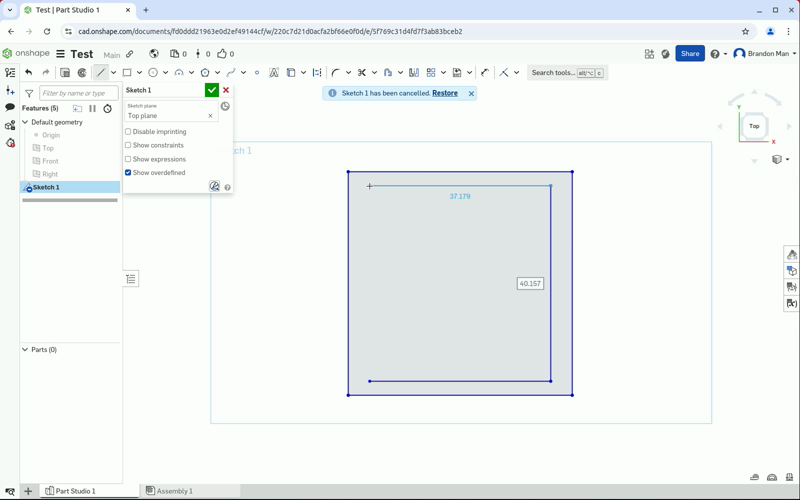
key_down(shift)
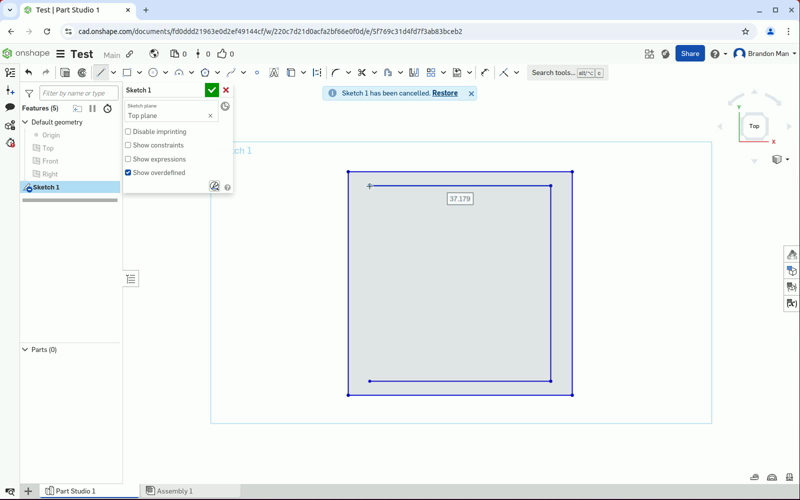
mouse_move(369, 381)
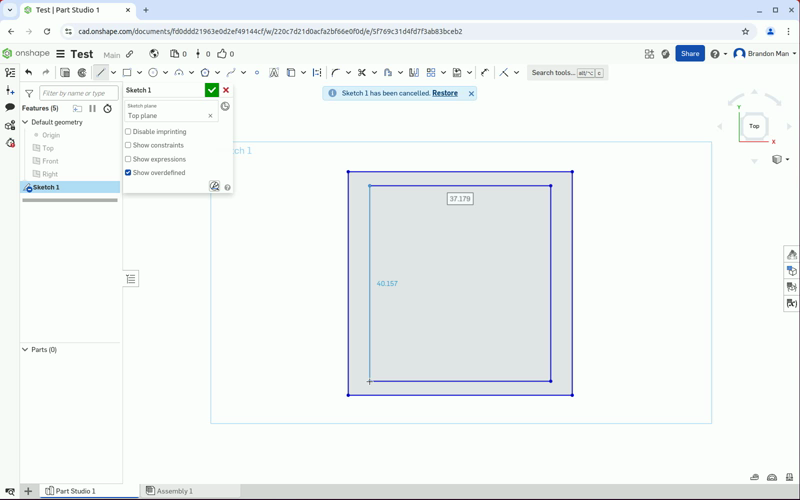
key_up(shift)
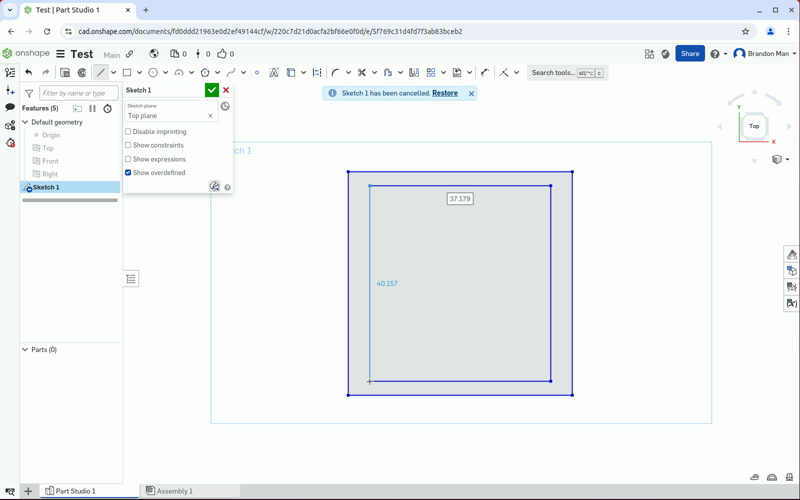
click(369, 381)
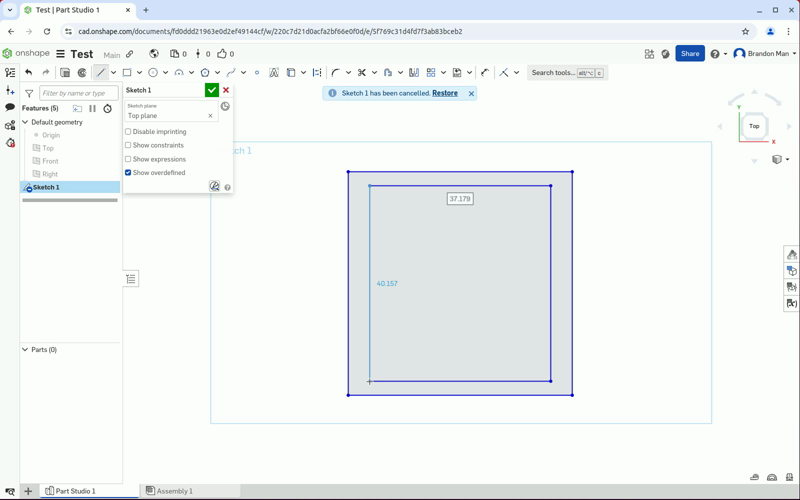
key(esc)
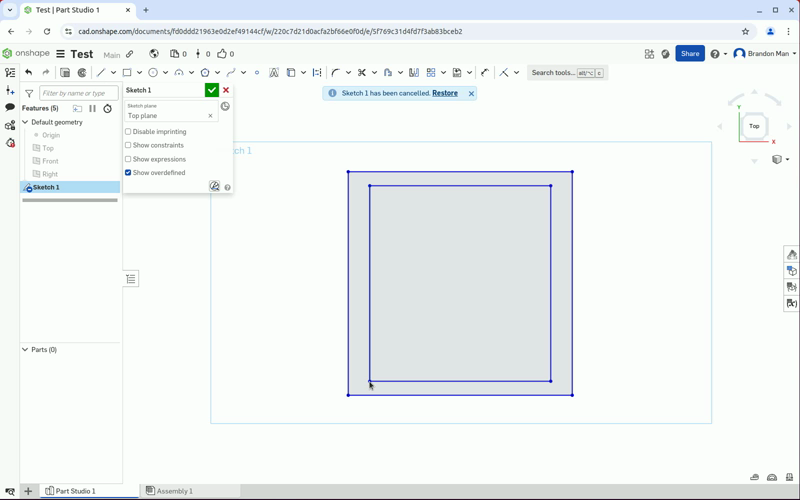
mouse_move(561, 212)
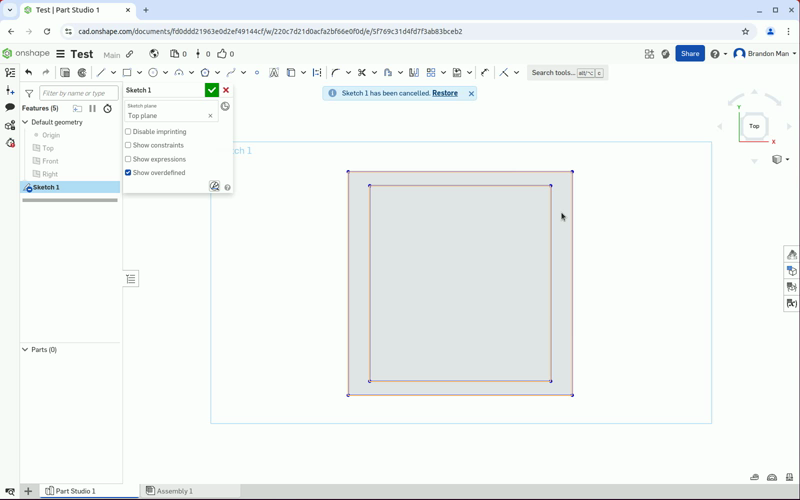
click(561, 212)
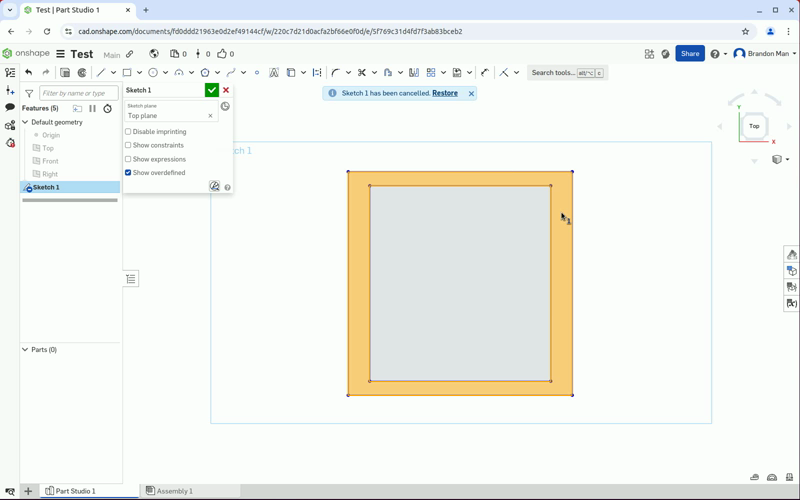
mouse_move(73, 352)
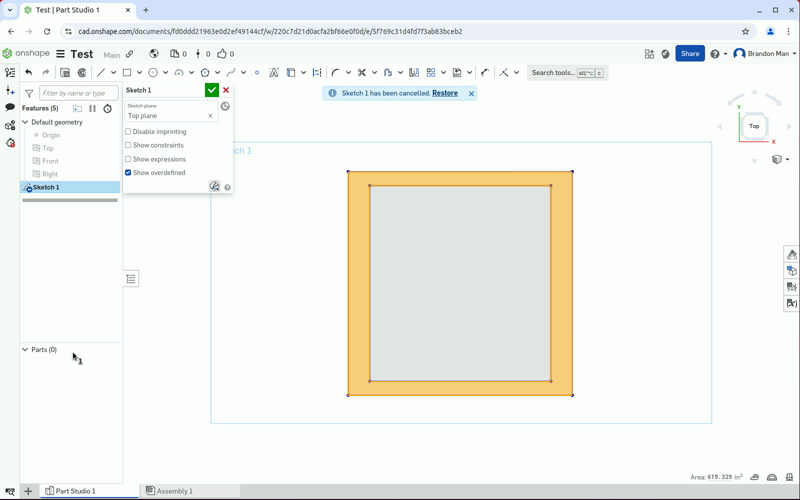
key(shift+y)
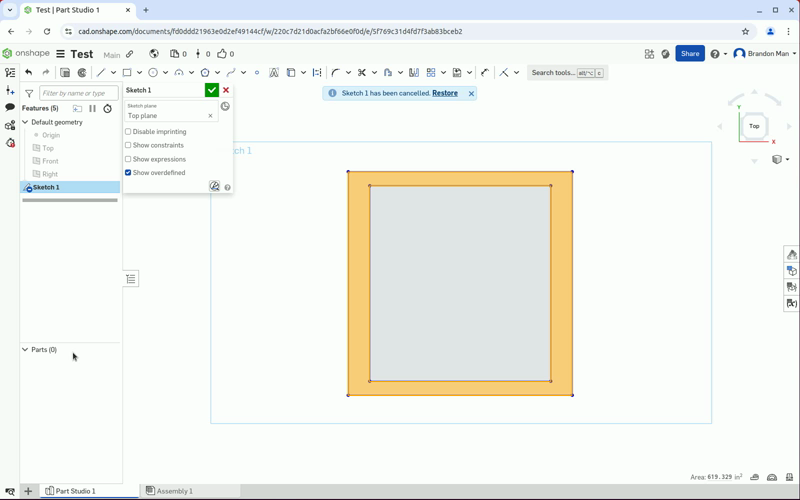
key(shift+e)
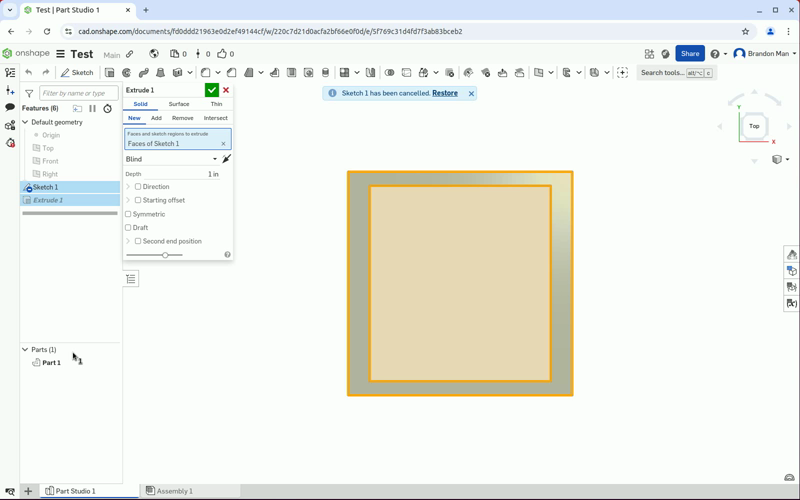
mouse_move(143, 106)
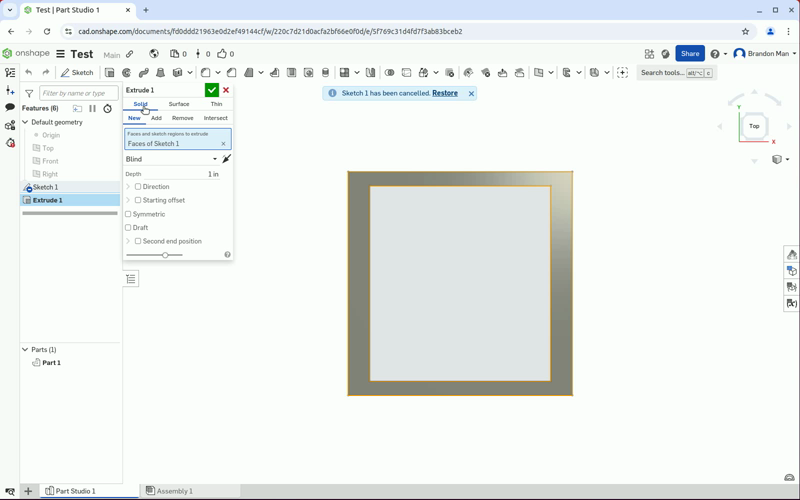
click(143, 106)
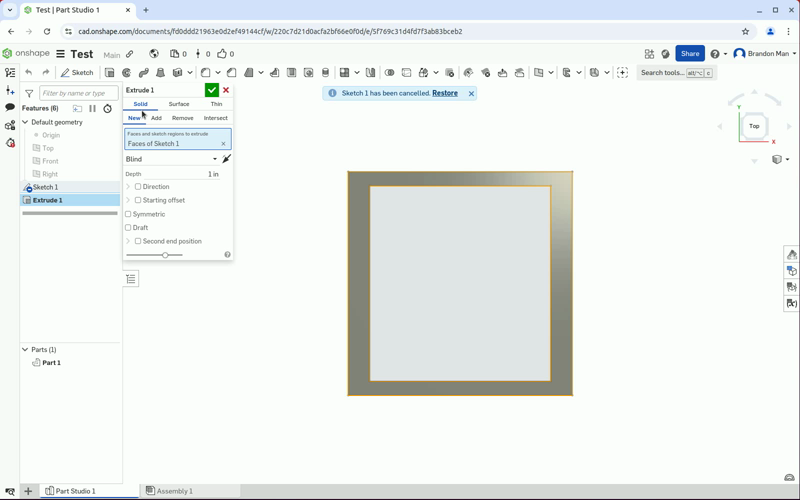
mouse_move(137, 120)
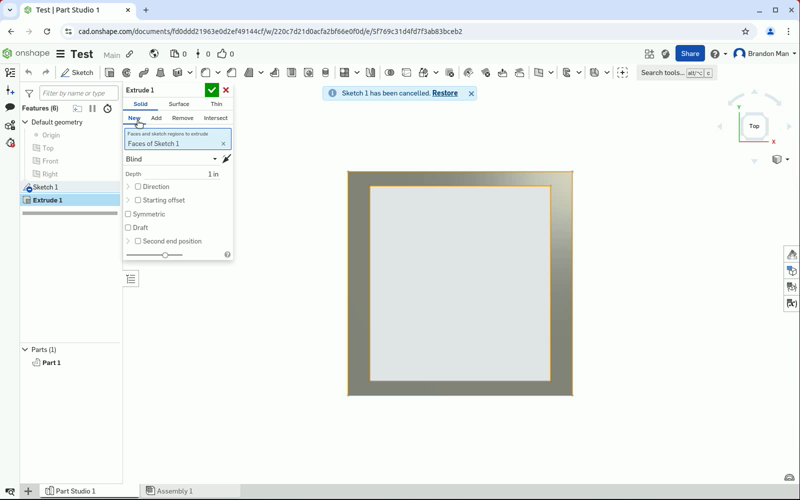
click(137, 120)
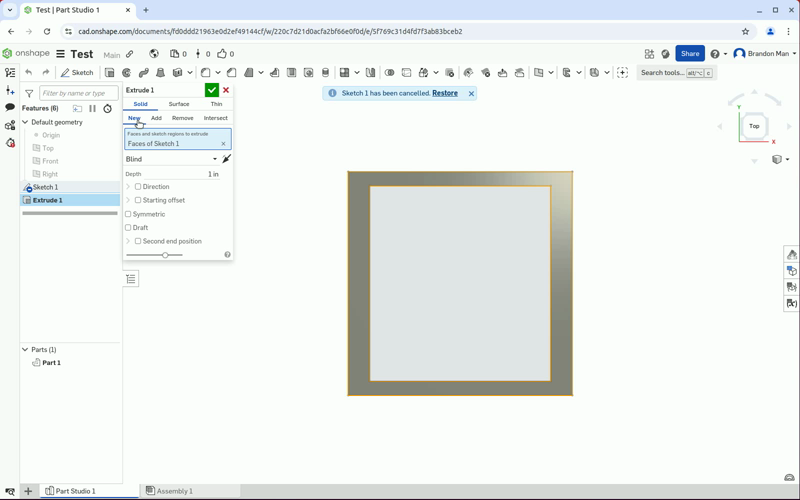
key(tab, 4)
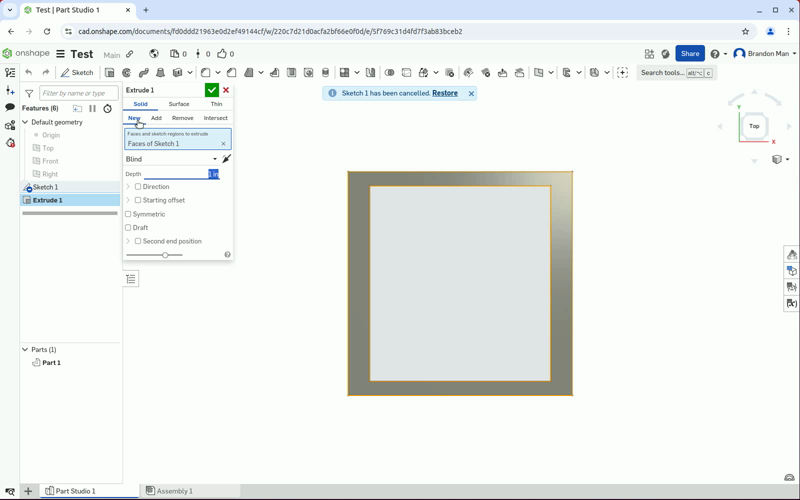
text(11.554)
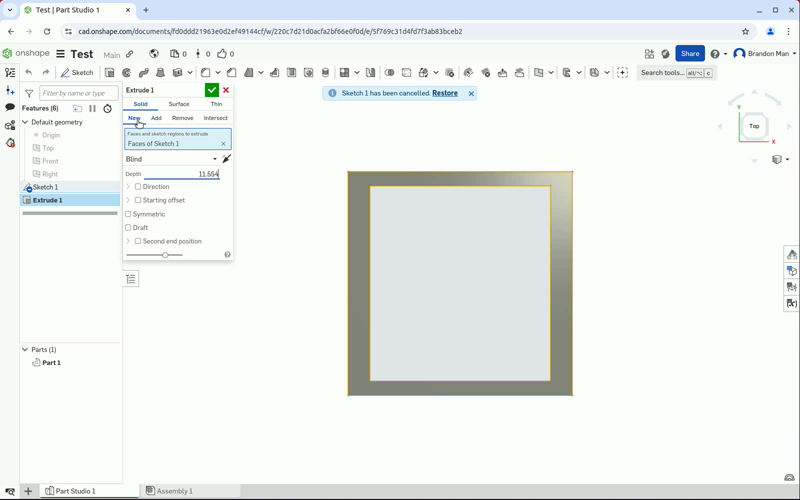
key(enter)
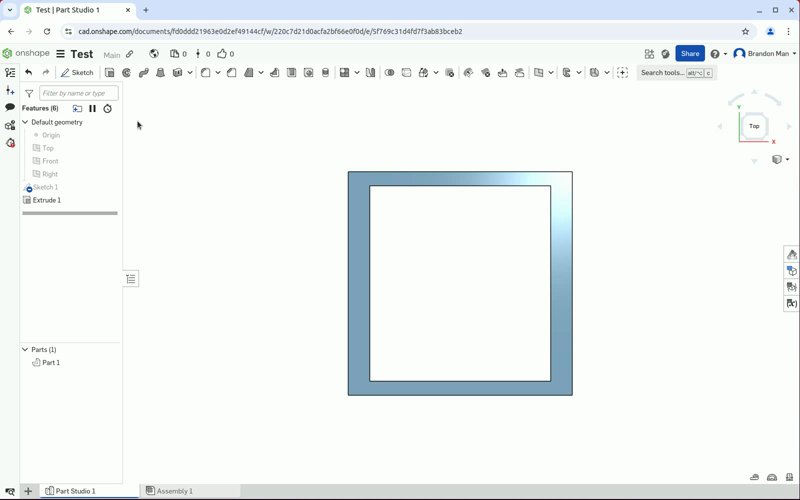
key(shift+h)
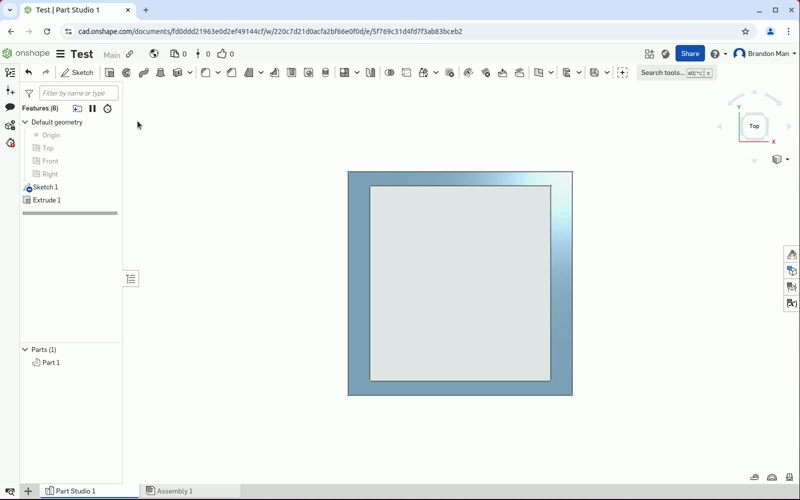
key(shift+h)
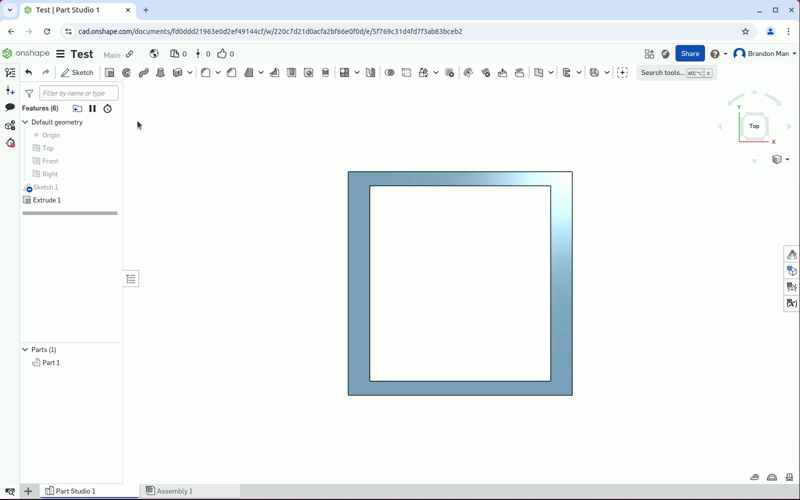
mouse_move(73, 189)
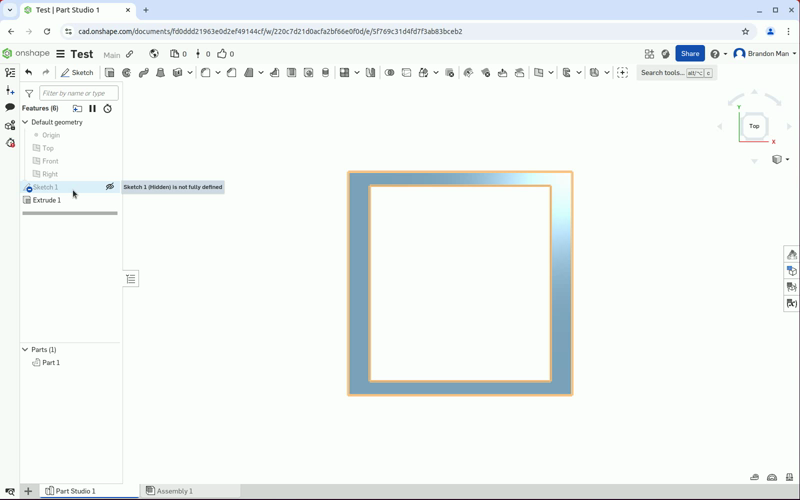
click(73, 189)
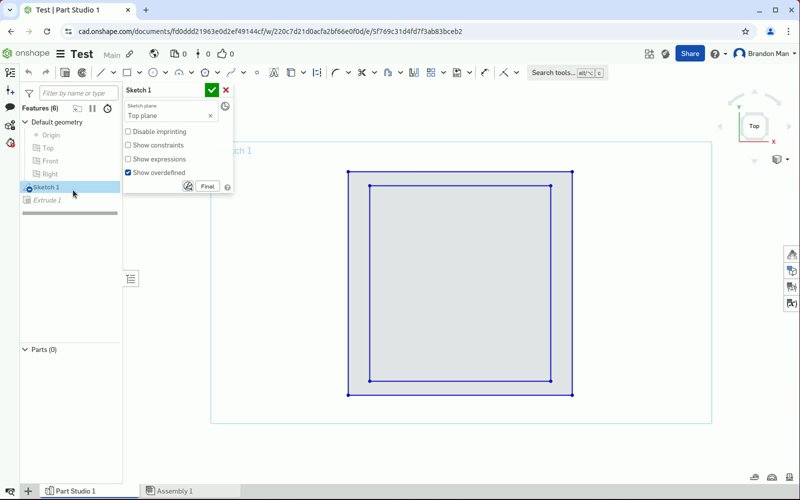
mouse_move(229, 92)
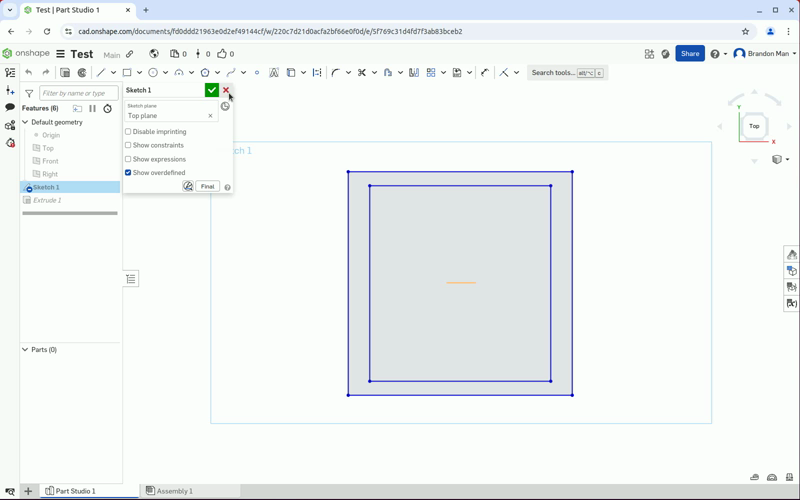
click(229, 92)
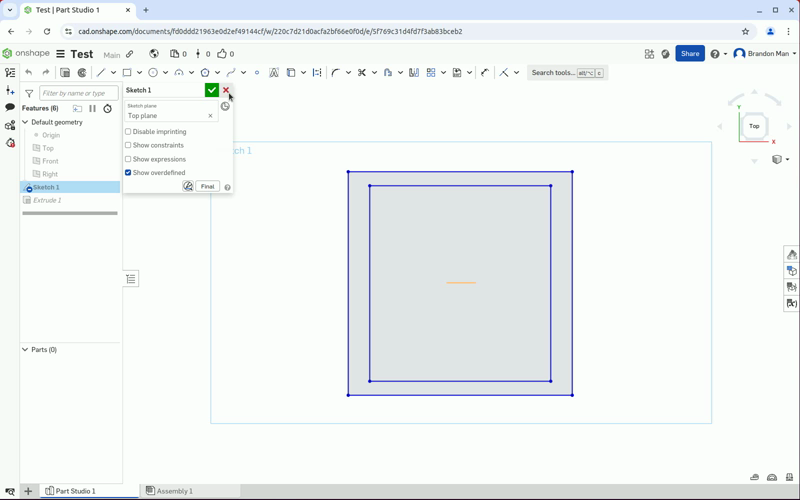
key(shift+s)
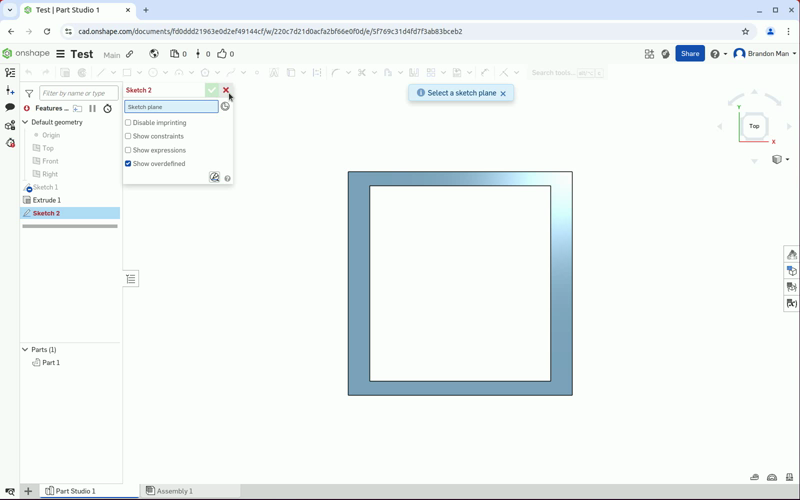
mouse_move(73, 150)
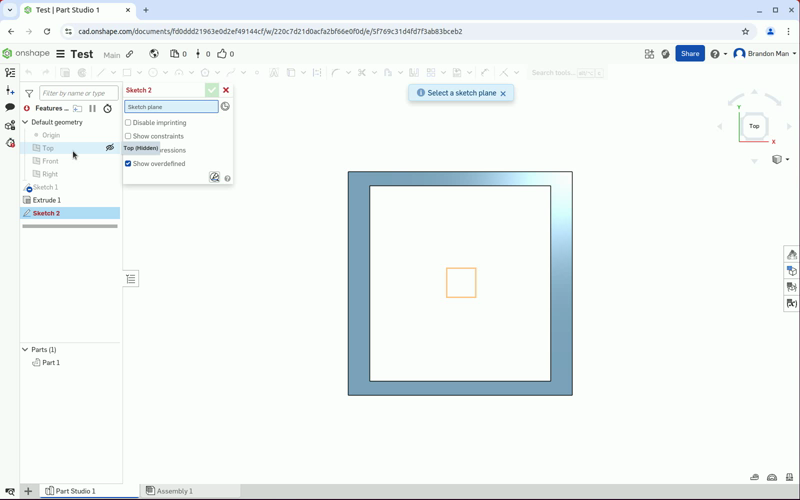
click(73, 150)
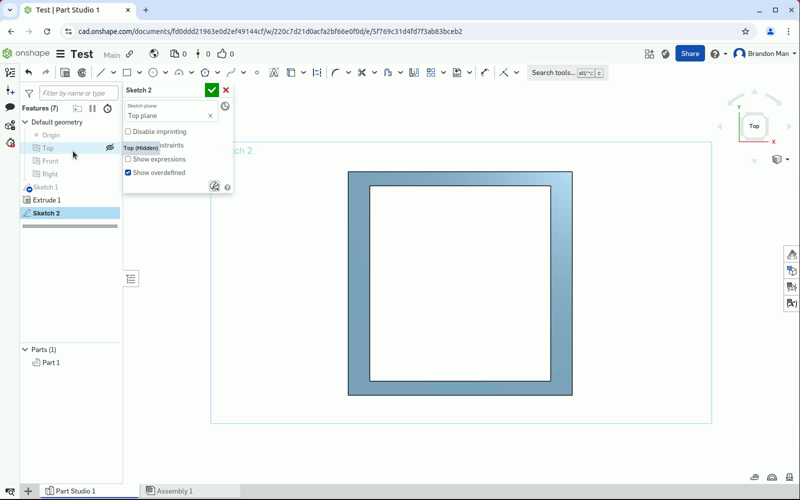
mouse_move(73, 352)
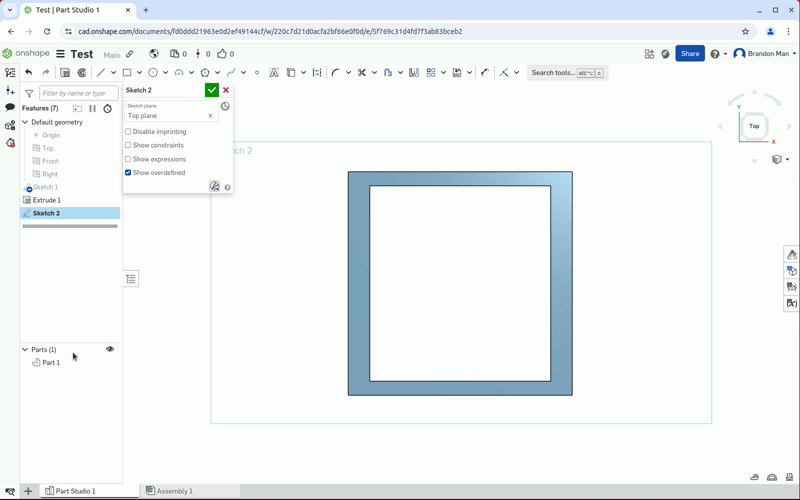
key(y)
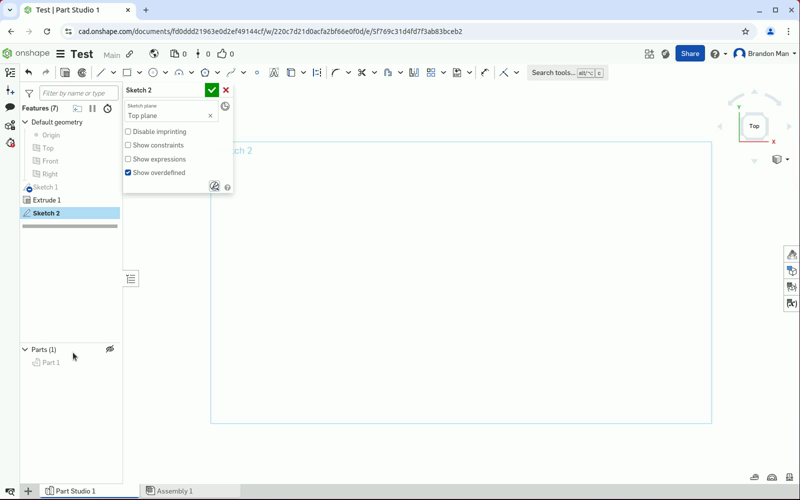
key(l)
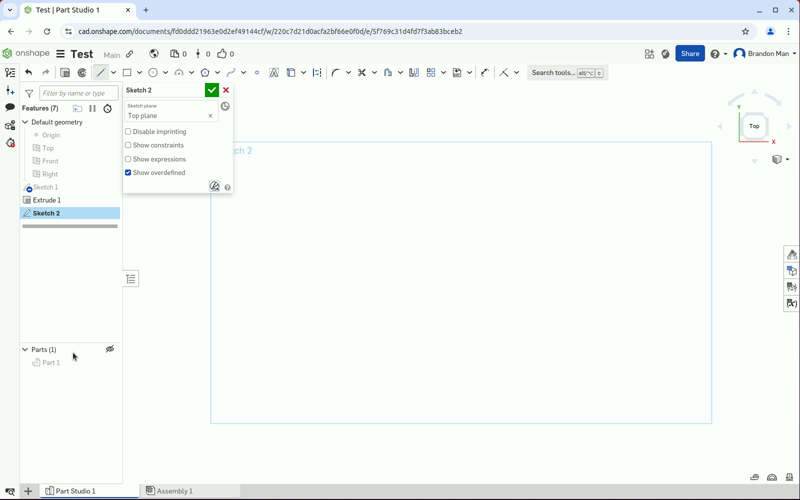
key_down(shift)
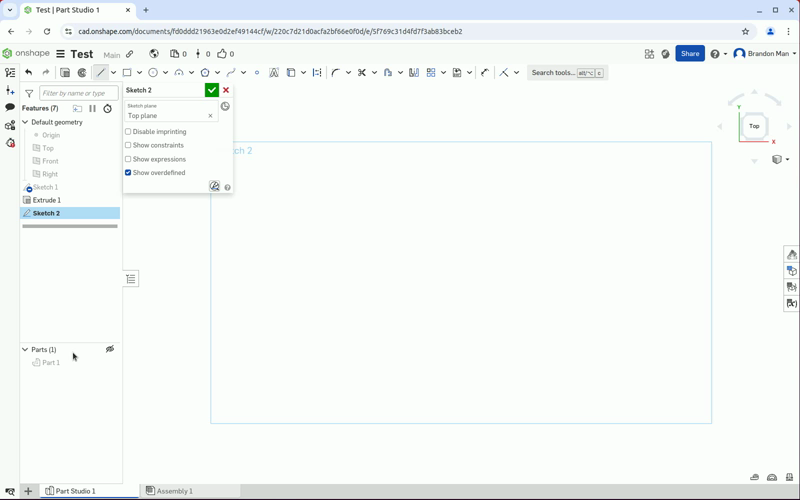
mouse_move(348, 395)
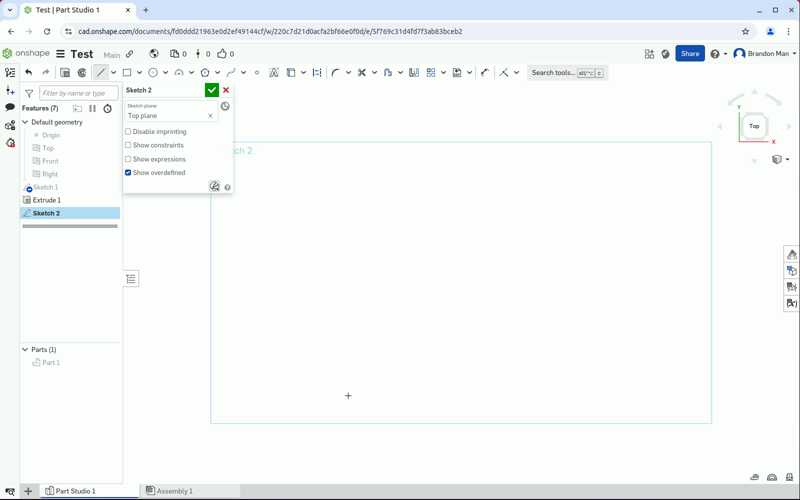
click(348, 395)
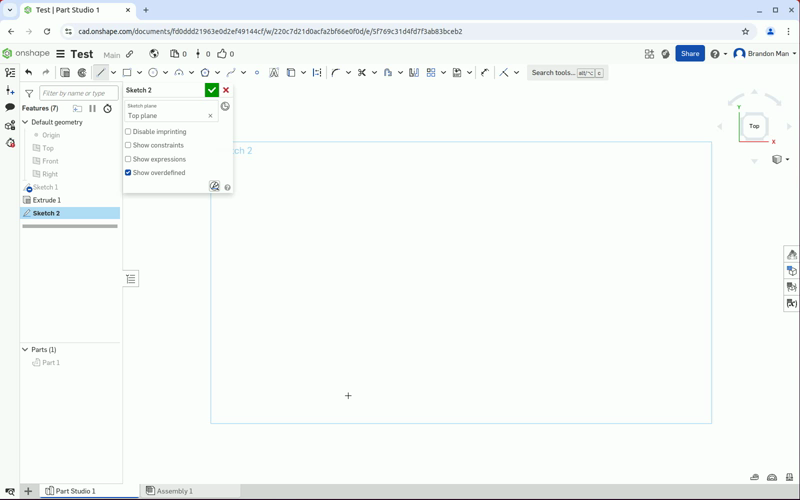
key_up(shift)
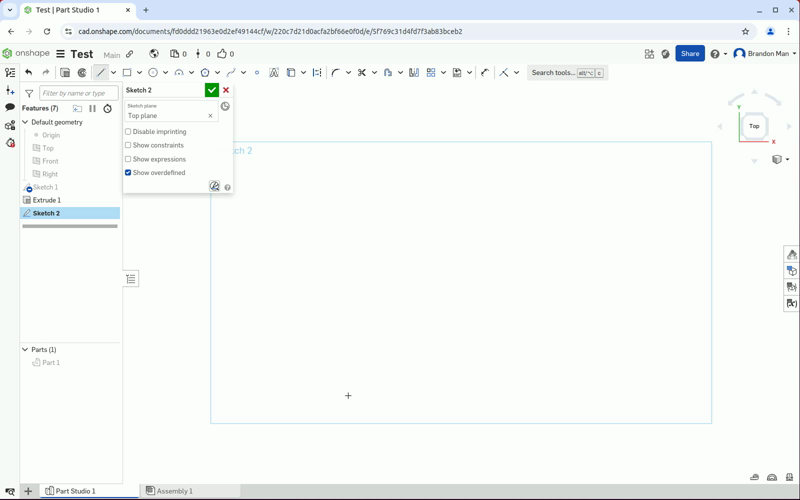
key_down(shift)
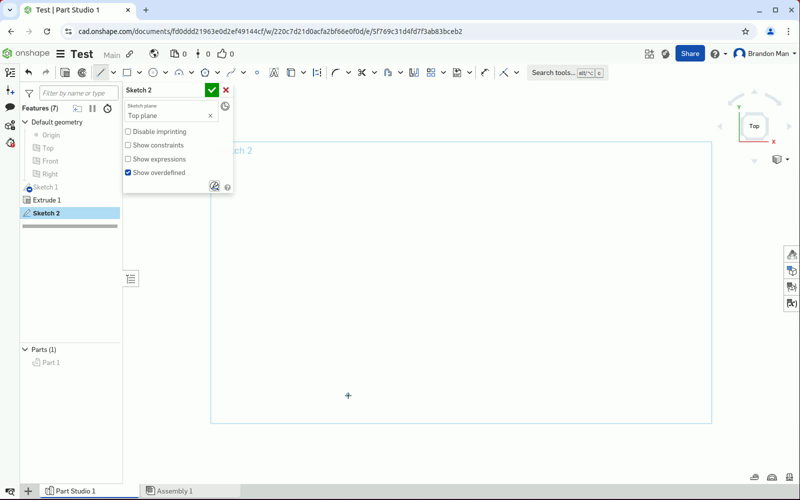
mouse_move(572, 395)
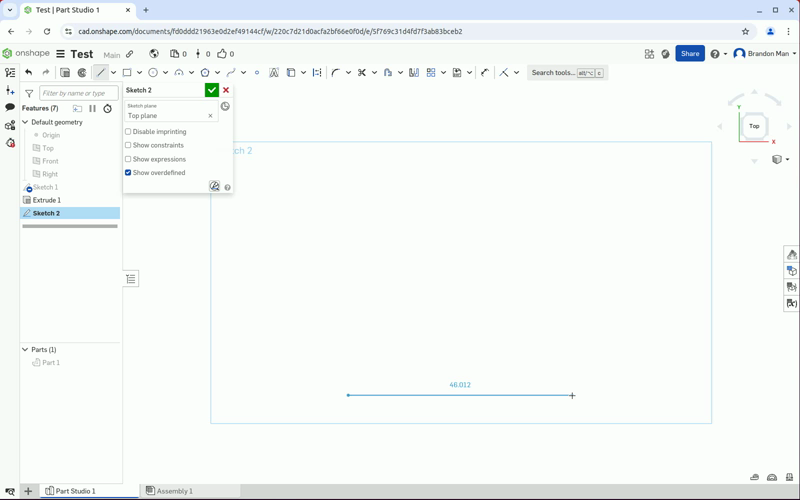
click(572, 395)
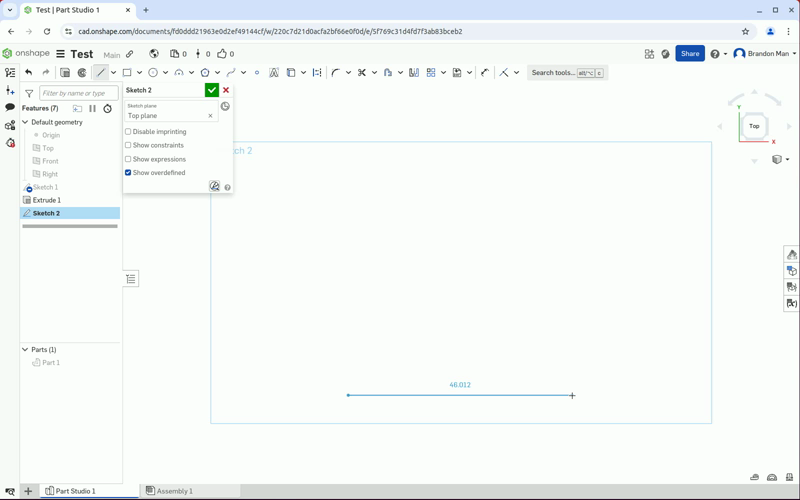
key_up(shift)
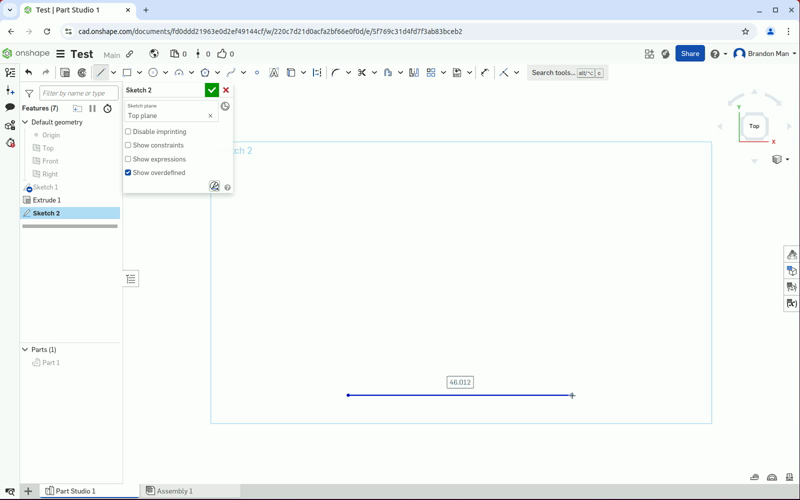
key_down(shift)
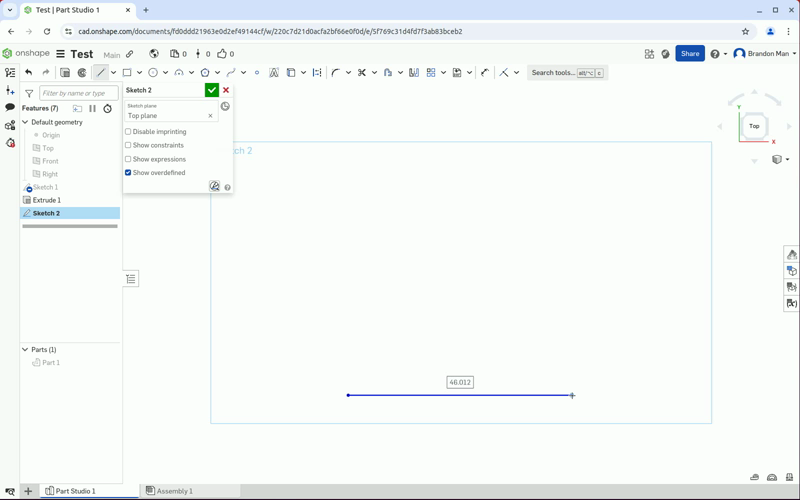
mouse_move(572, 171)
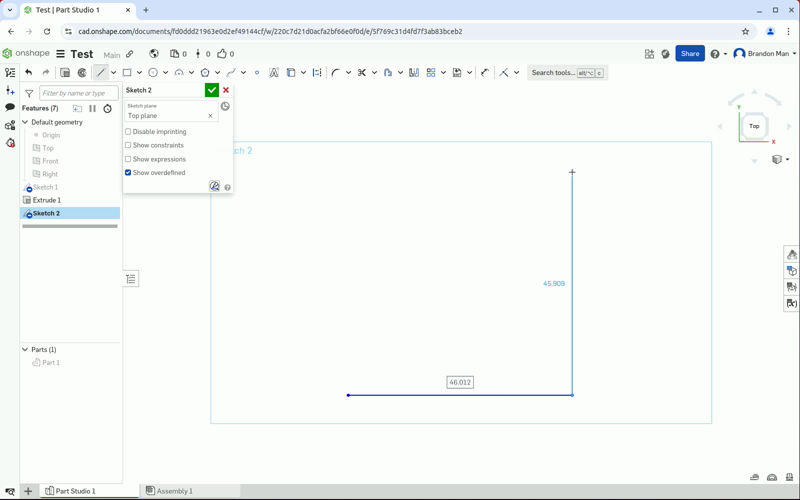
click(572, 171)
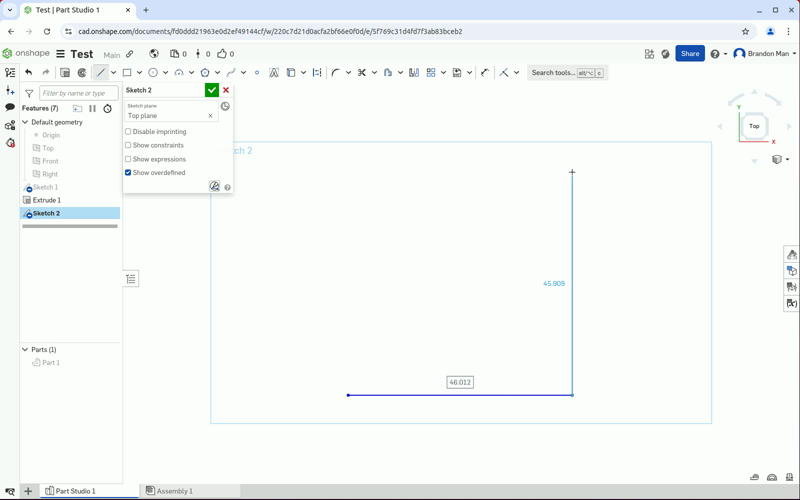
key_up(shift)
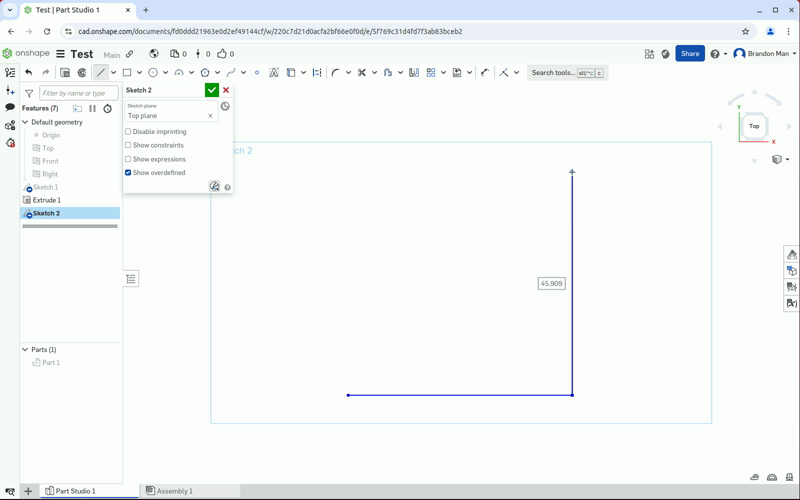
key_down(shift)
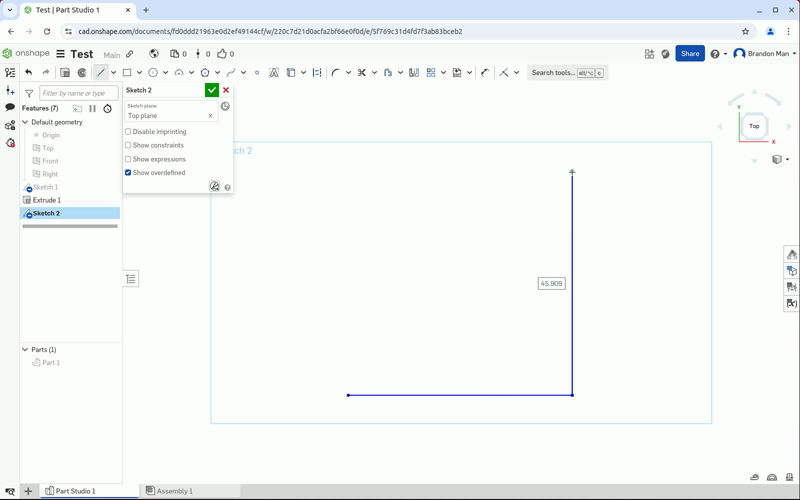
mouse_move(348, 171)
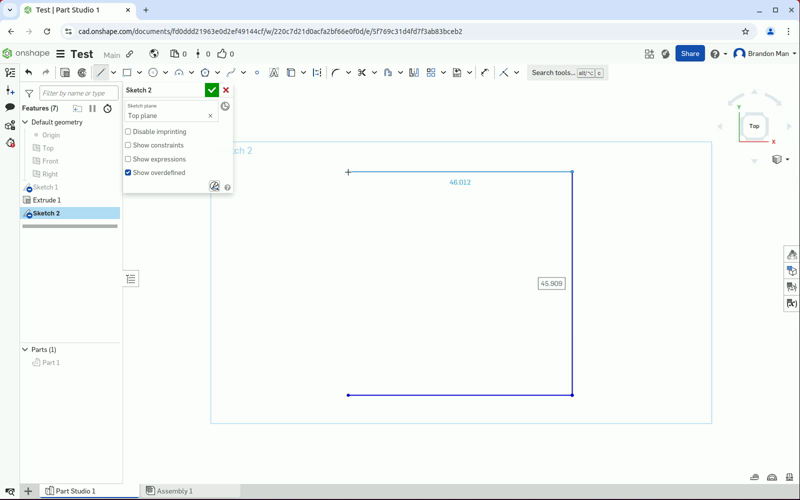
click(348, 171)
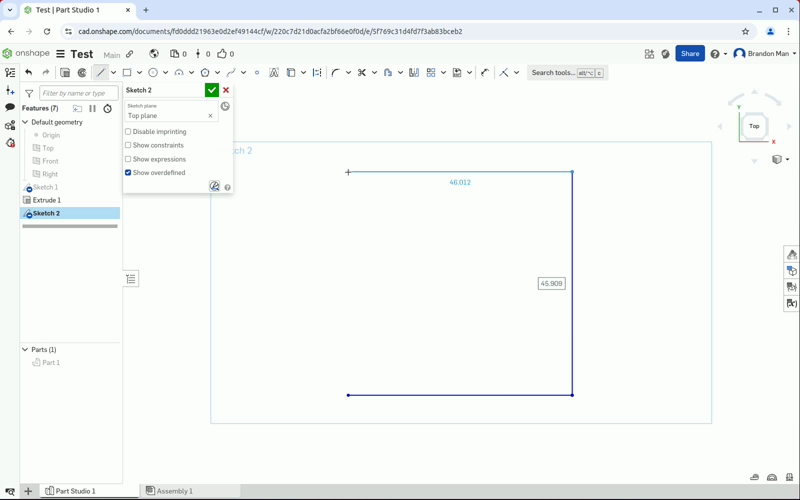
key_up(shift)
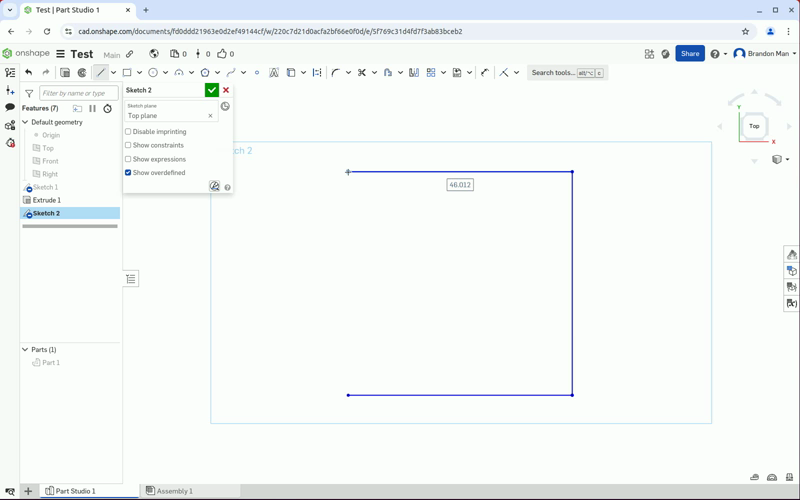
key_down(shift)
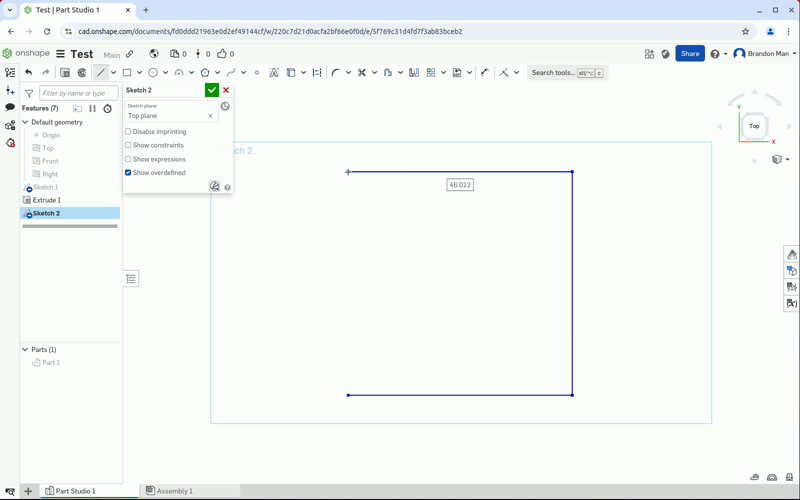
mouse_move(348, 395)
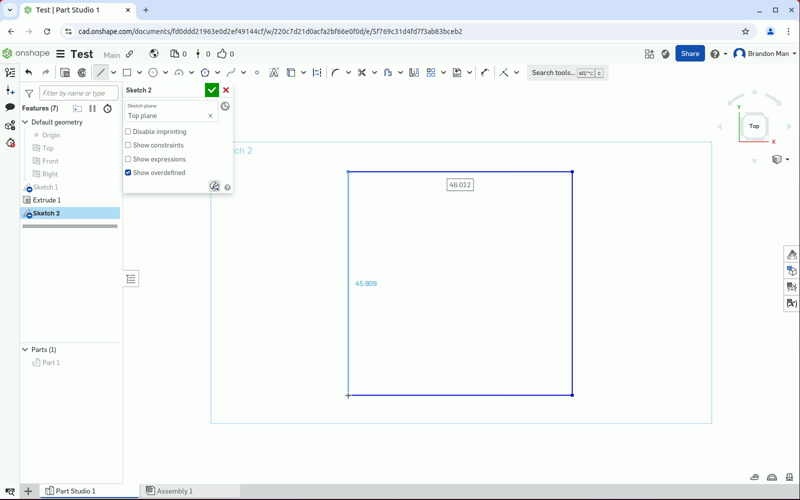
key_up(shift)
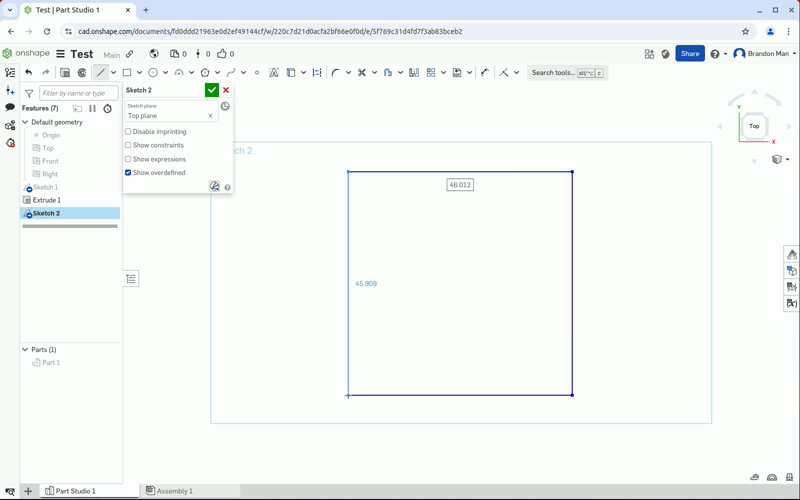
click(348, 395)
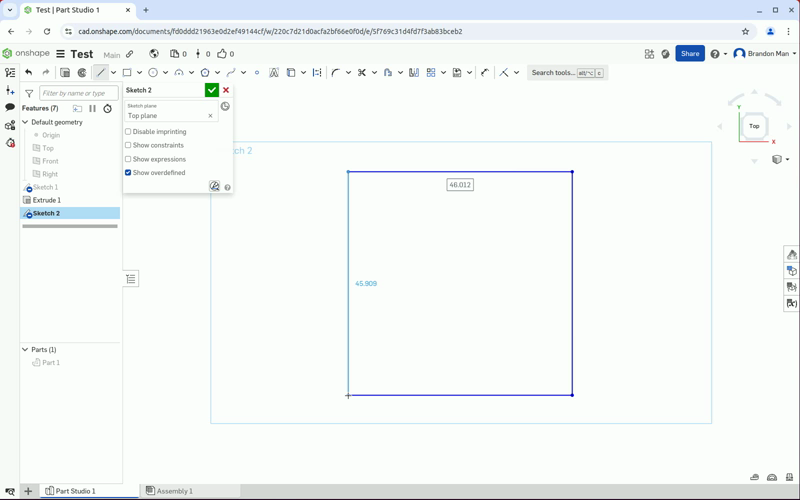
key(esc)
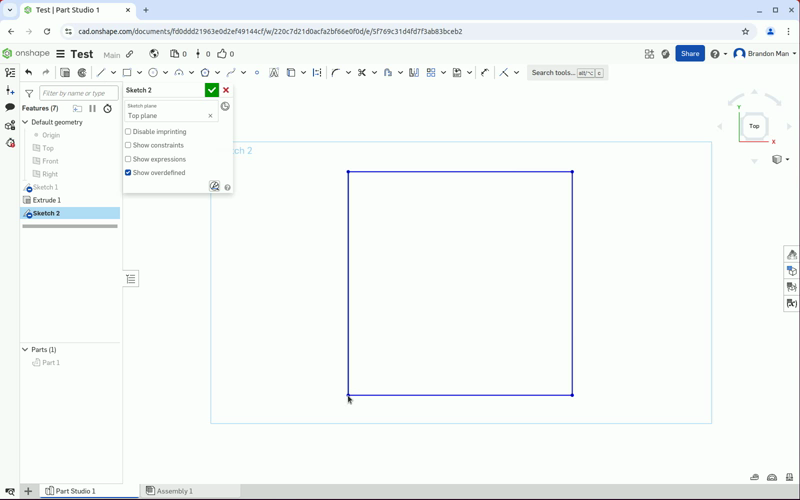
mouse_move(428, 338)
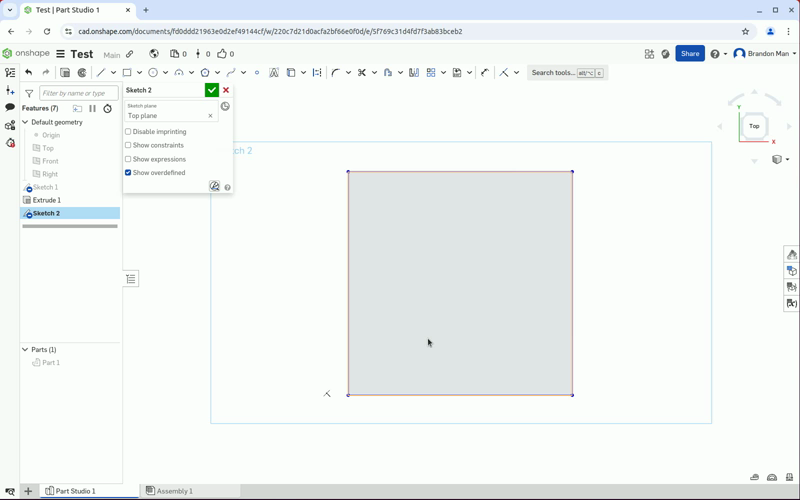
click(428, 338)
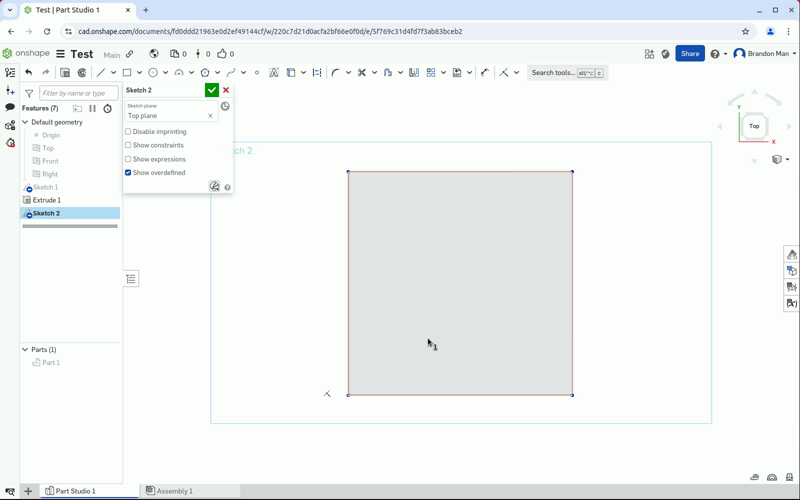
mouse_move(73, 352)
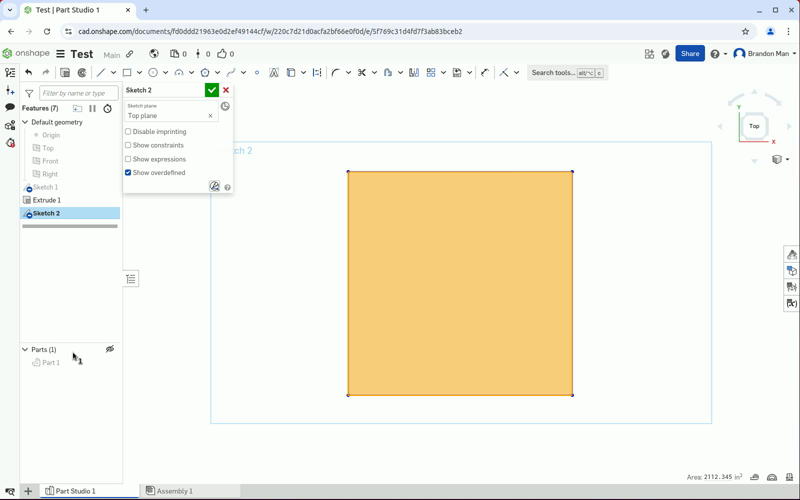
key(shift+y)
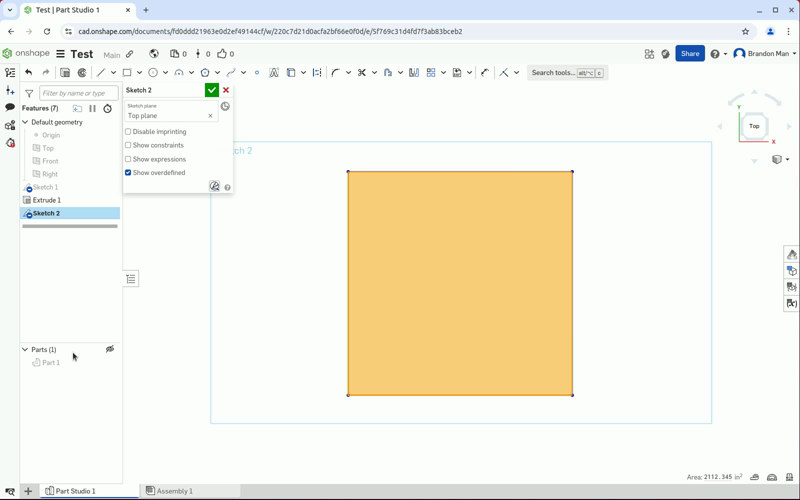
key(shift+e)
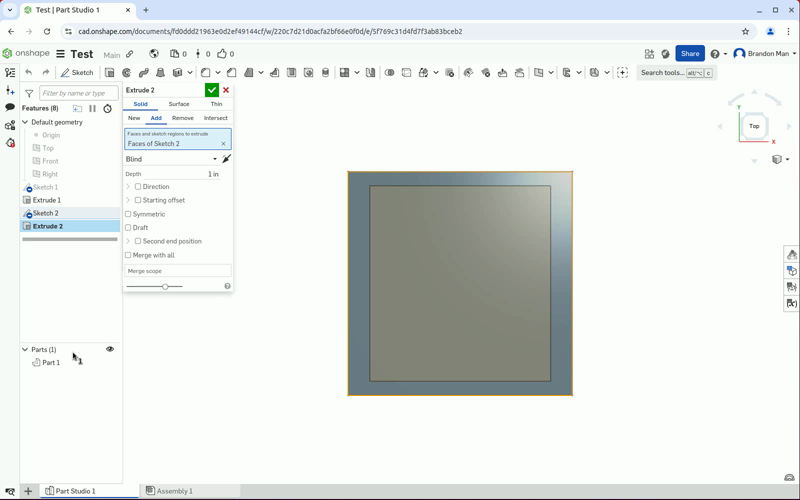
mouse_move(143, 106)
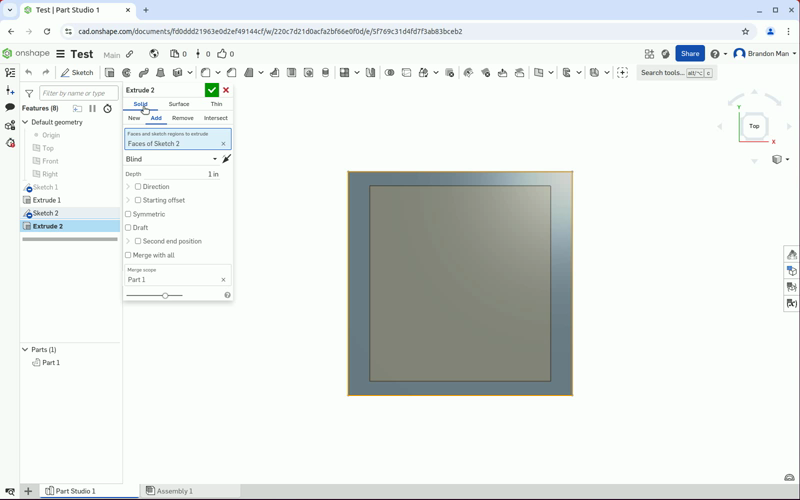
click(143, 106)
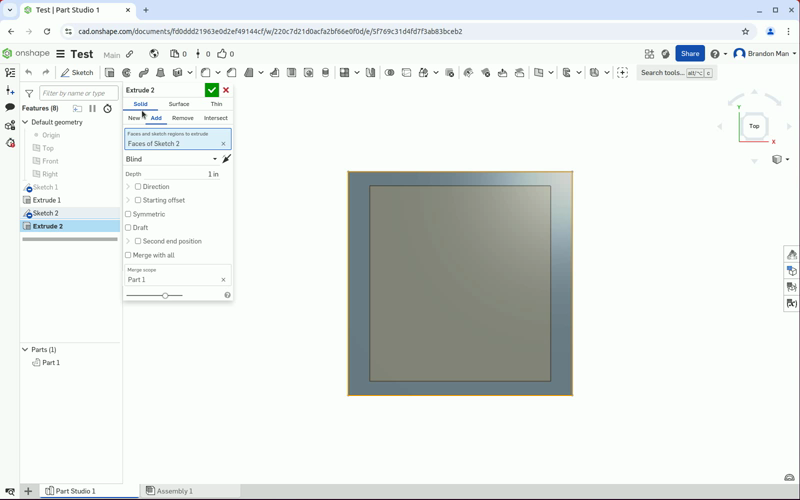
mouse_move(137, 120)
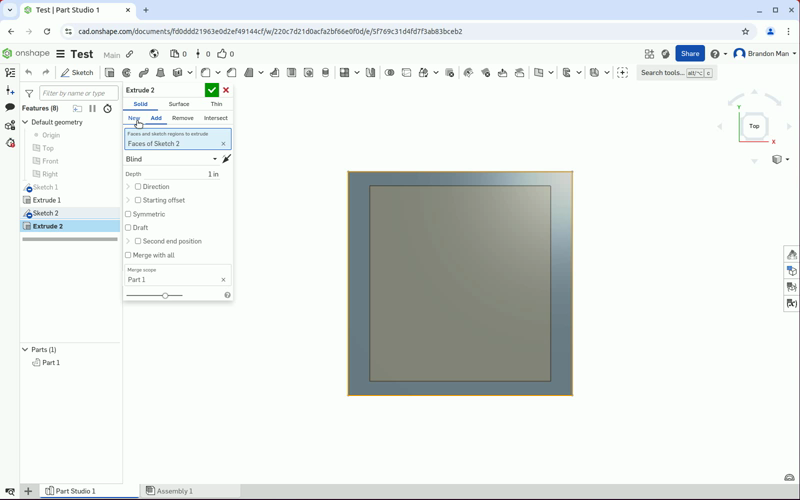
click(137, 120)
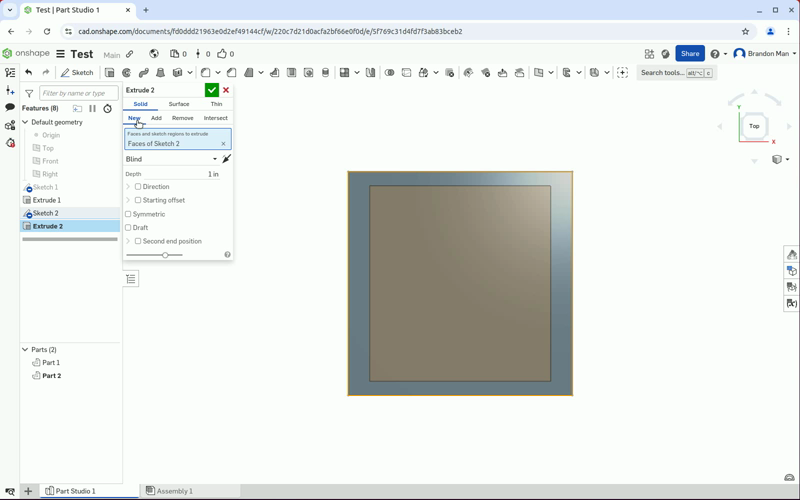
key(tab, 4)
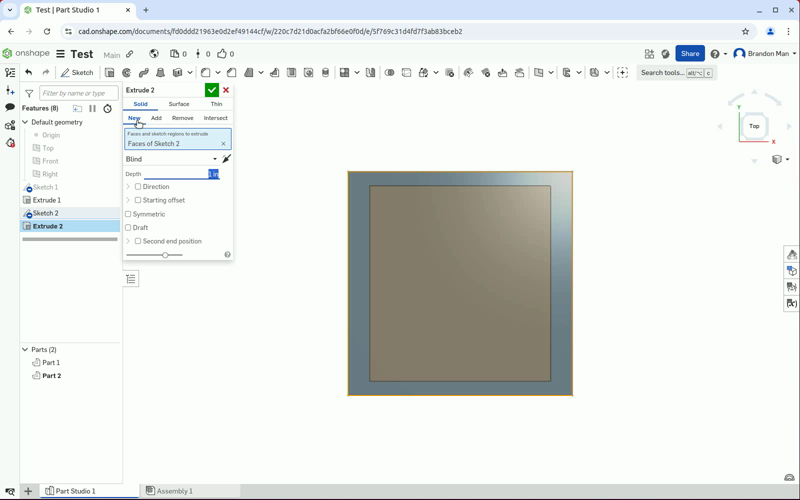
text(-4.333)
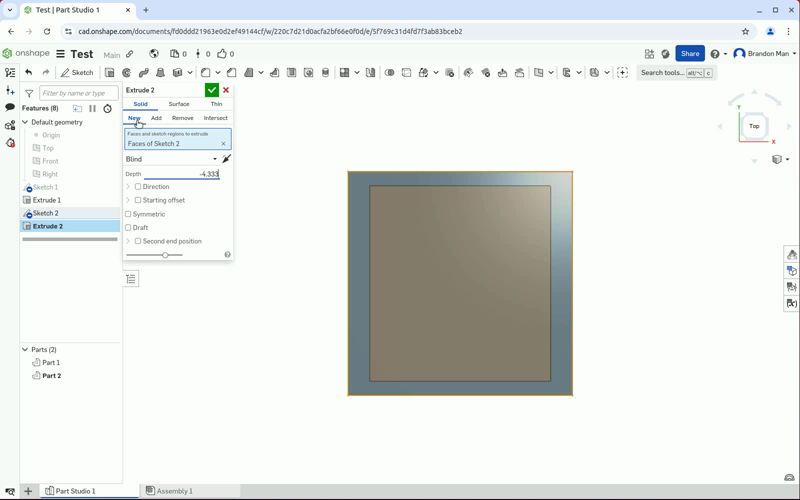
key(enter)
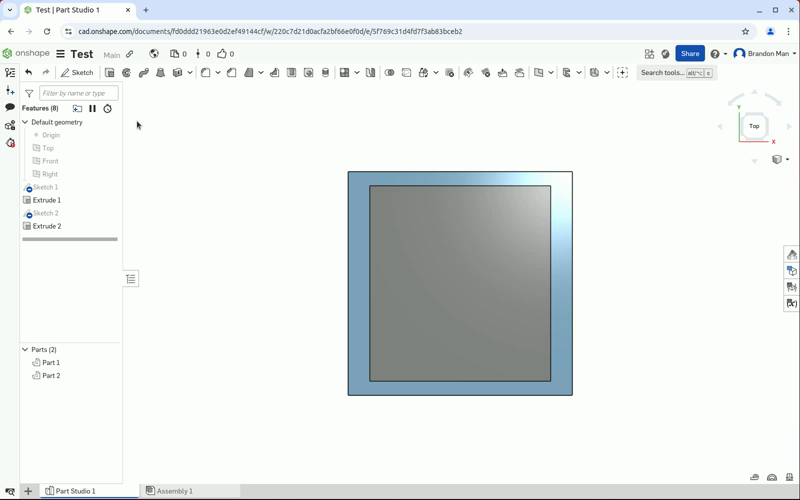
key(shift+h)
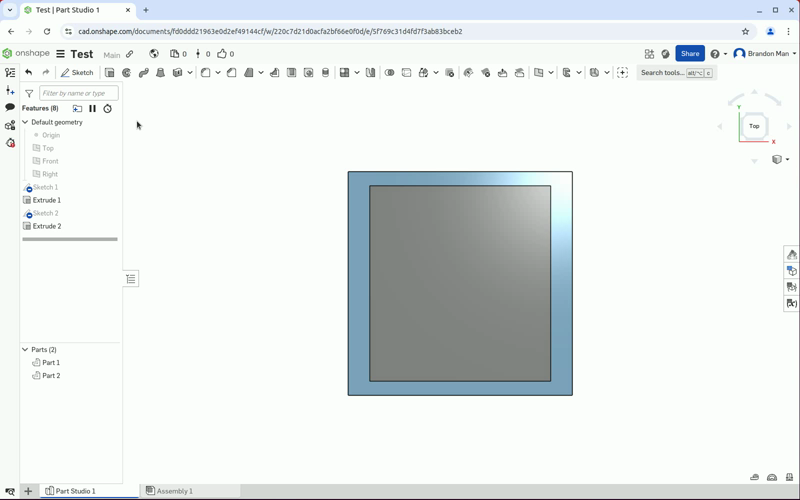
key(shift+h)
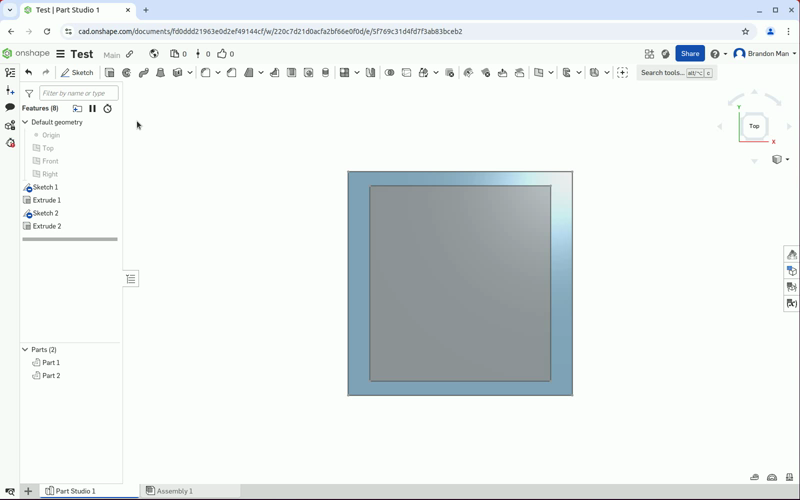
key(shift+7)
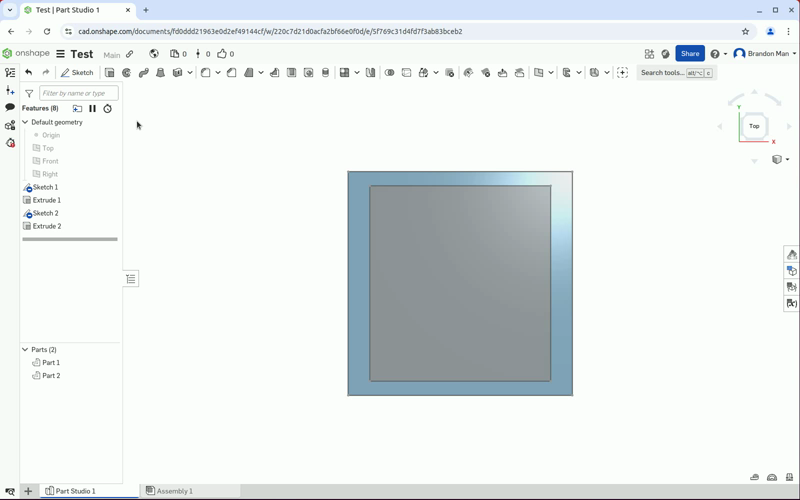
key(up, 3)
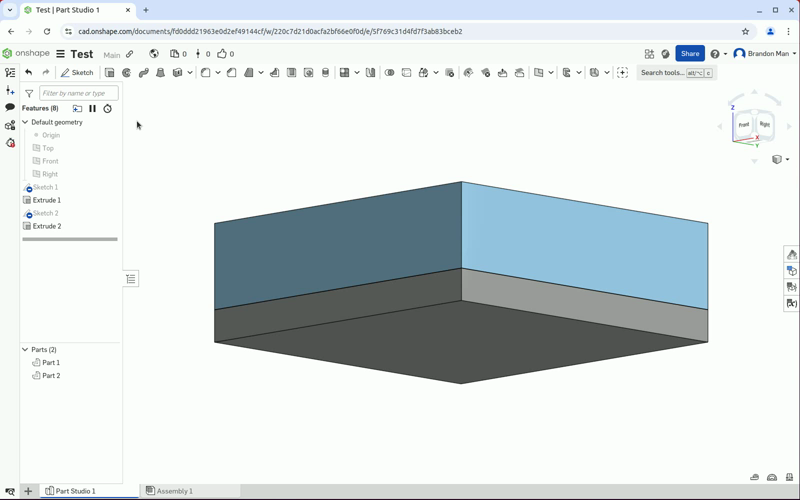
key(left, 3)
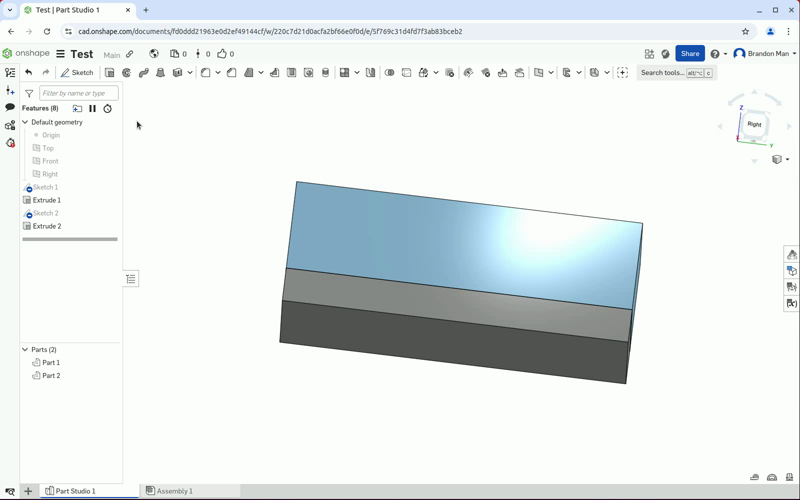
key(right, 3)
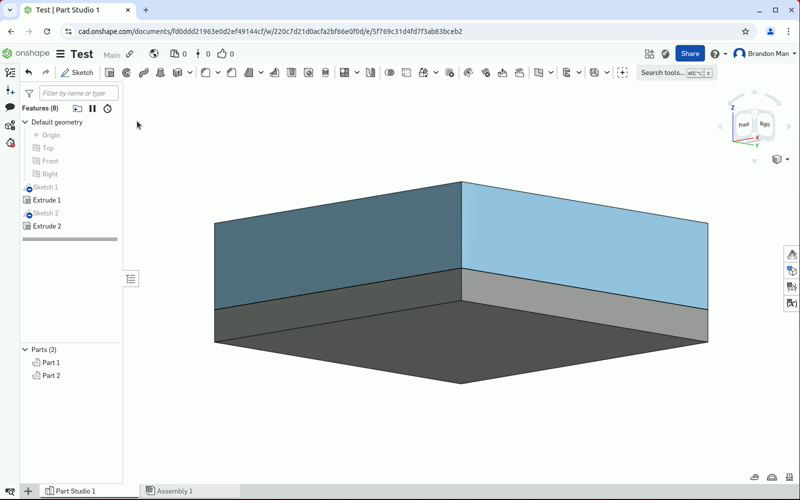
key(down, 3)
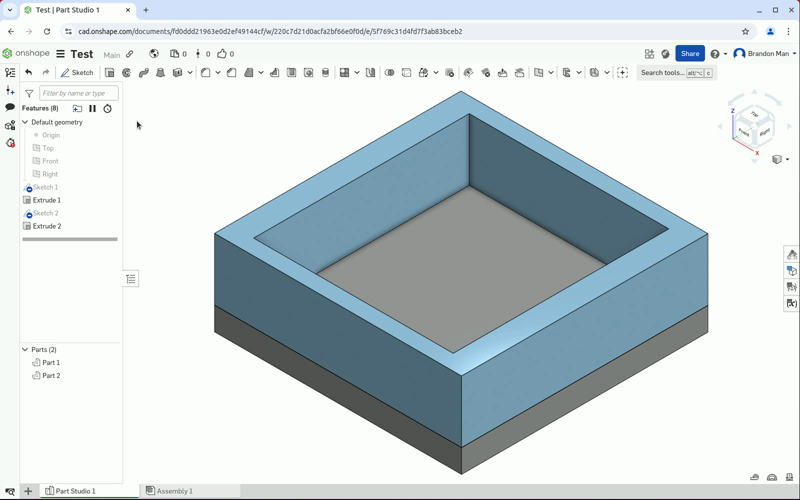
mouse_move(73, 189)
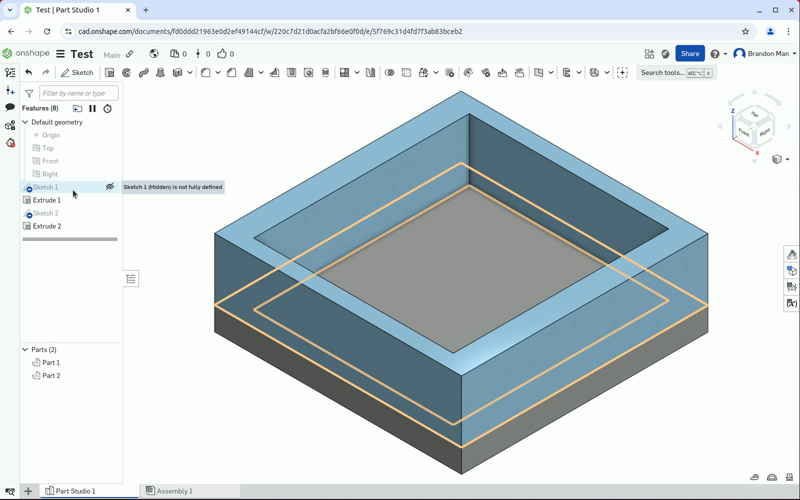
click(73, 189)